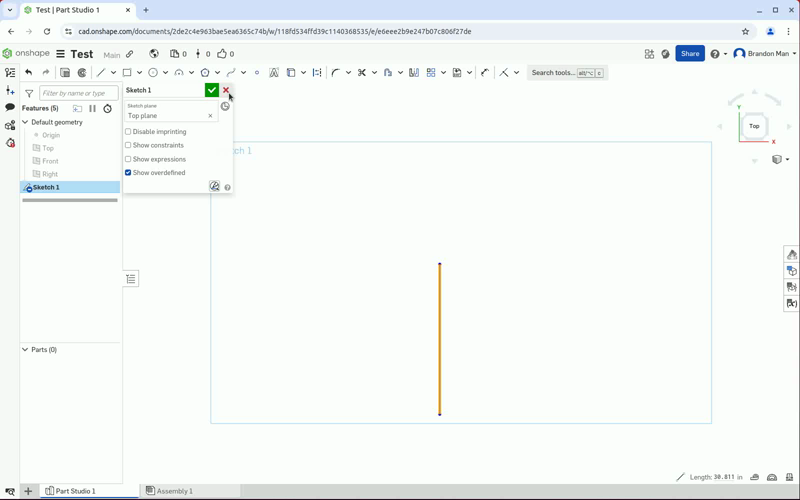
key(shift+h)
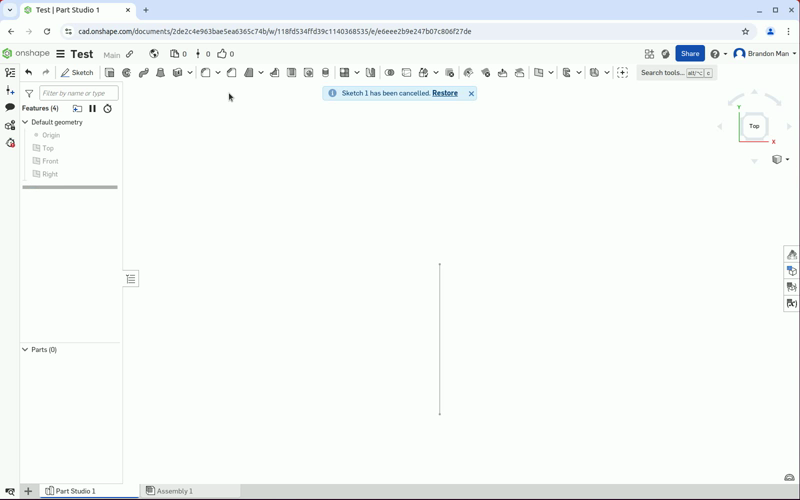
mouse_move(73, 352)
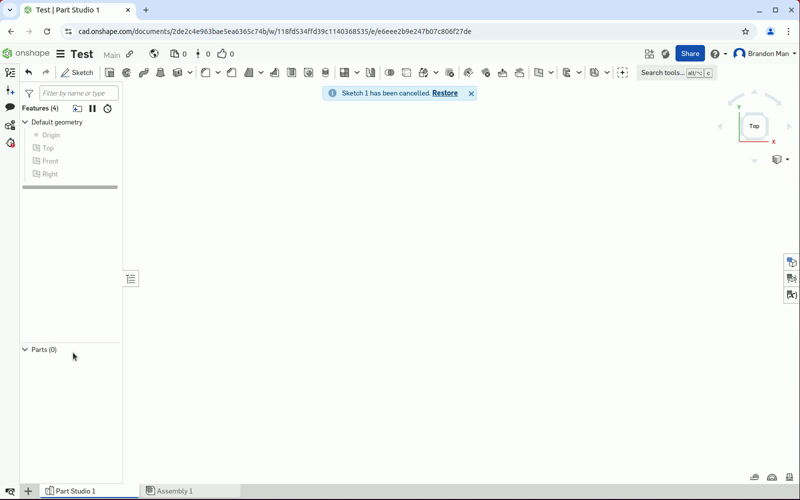
key(y)
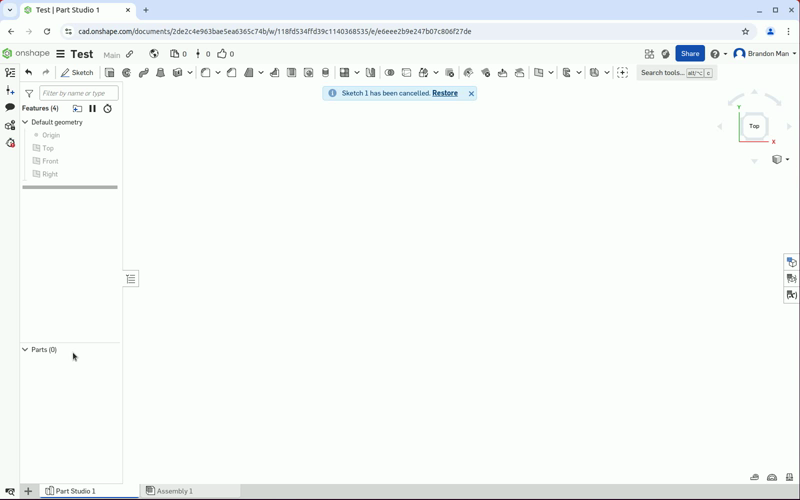
key(shift+p)
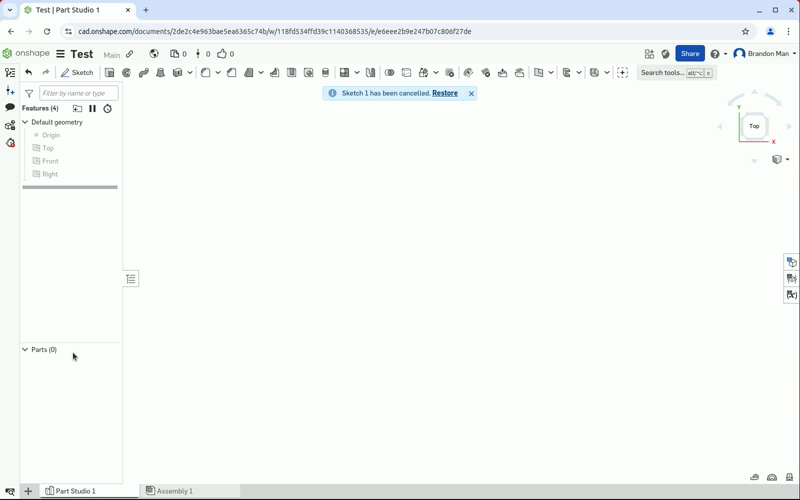
key(space)
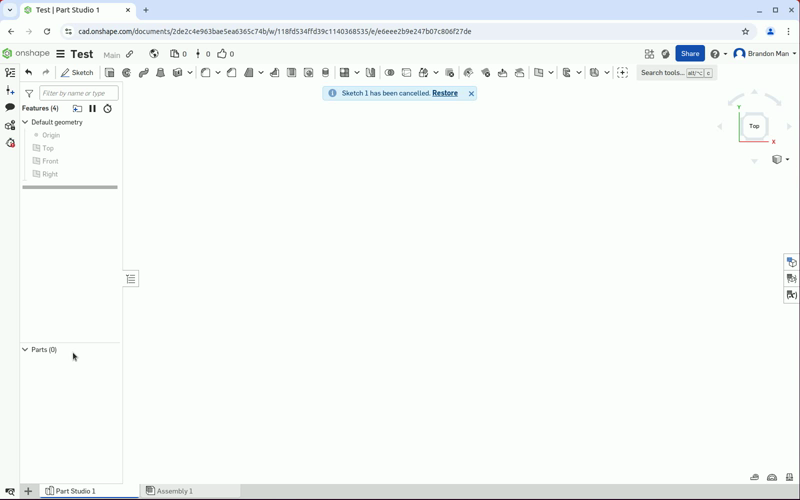
key_down(shift)
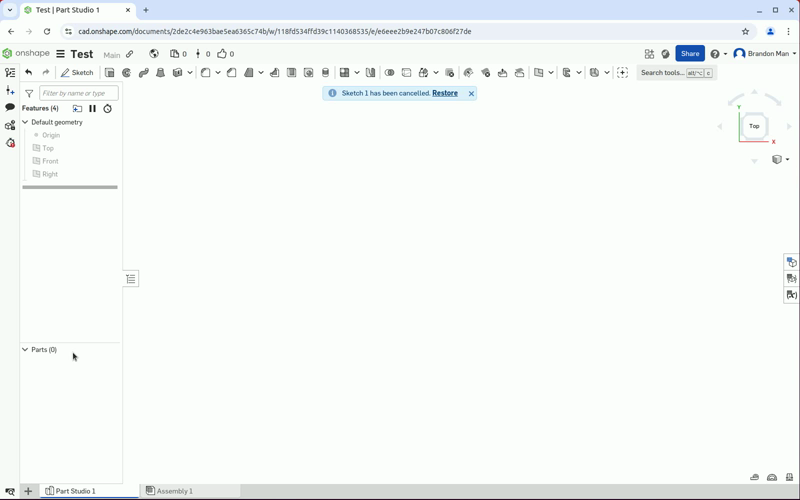
key(up)
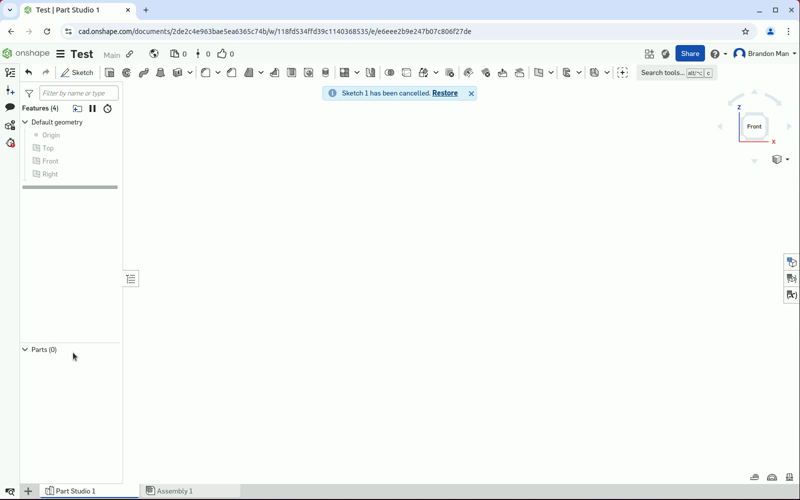
key_up(shift)
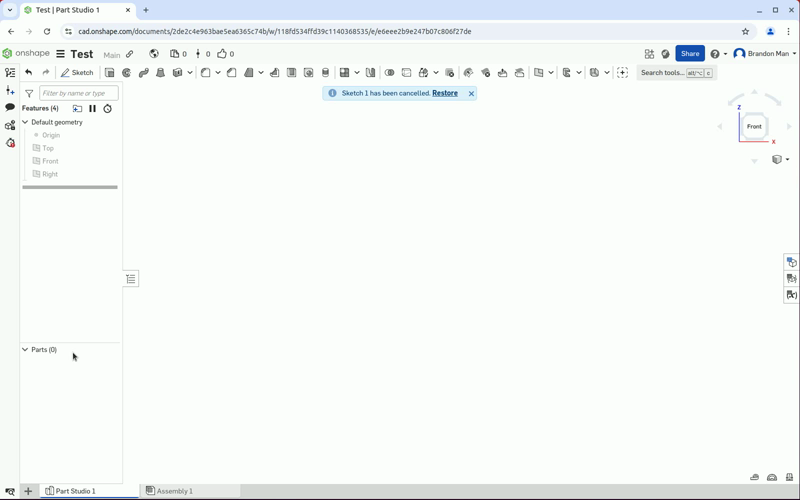
mouse_move(73, 352)
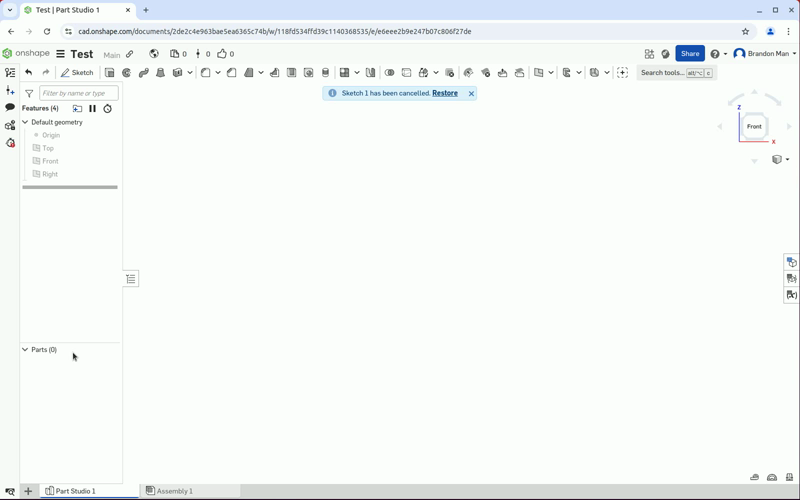
key(shift+y)
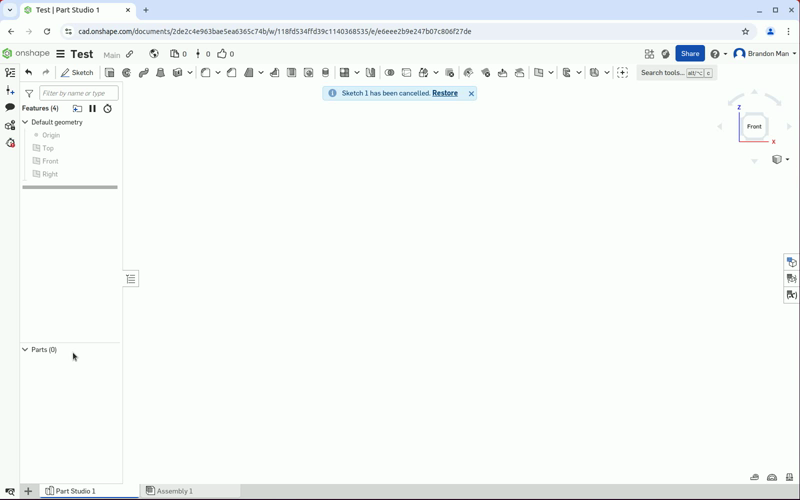
key(shift+s)
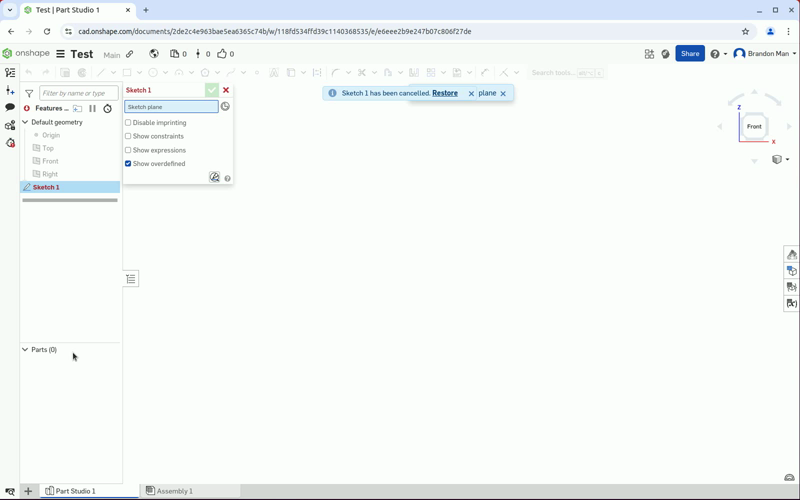
mouse_move(73, 163)
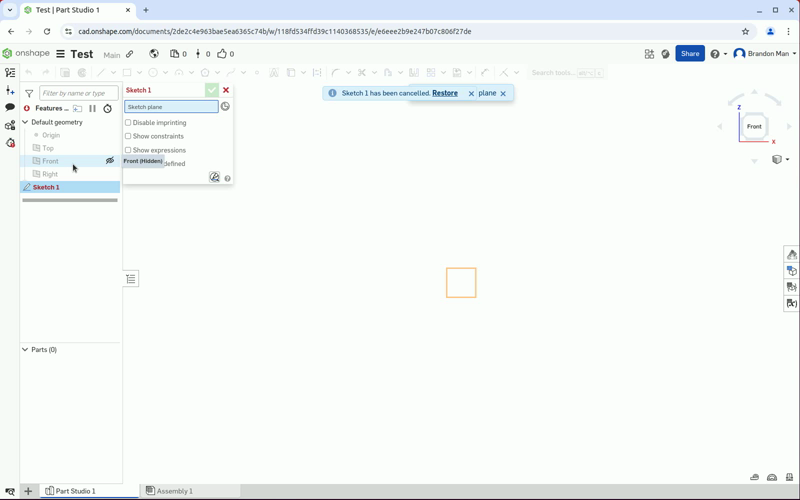
click(73, 163)
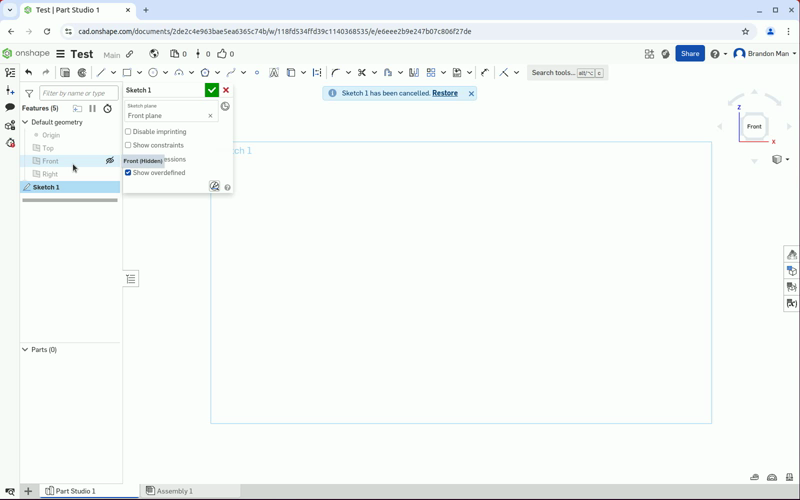
mouse_move(73, 352)
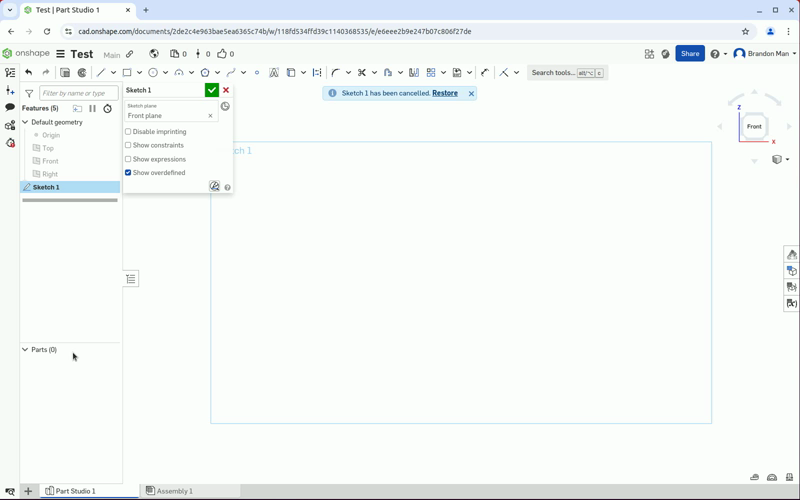
key(y)
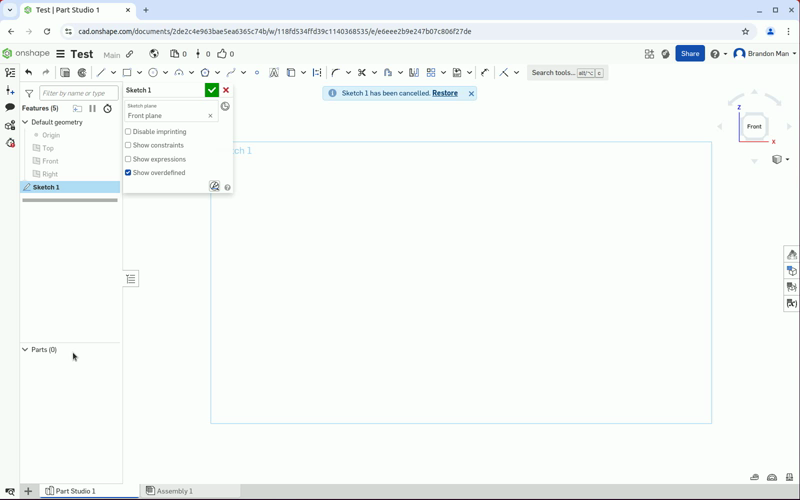
key(c)
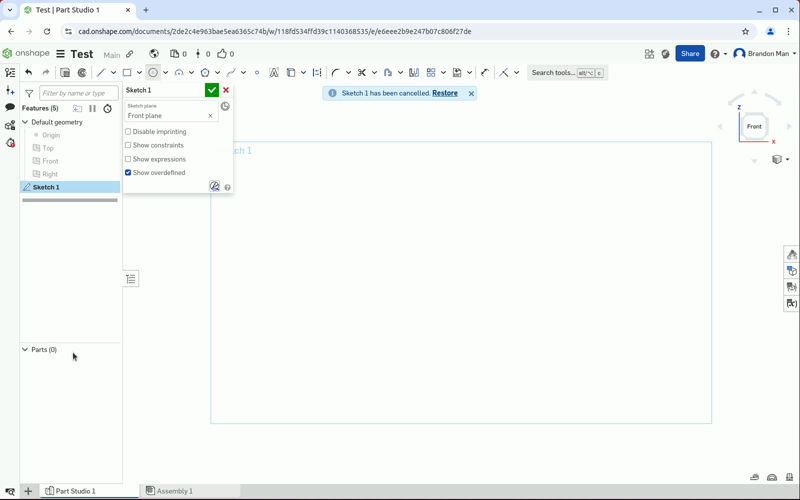
key_down(shift)
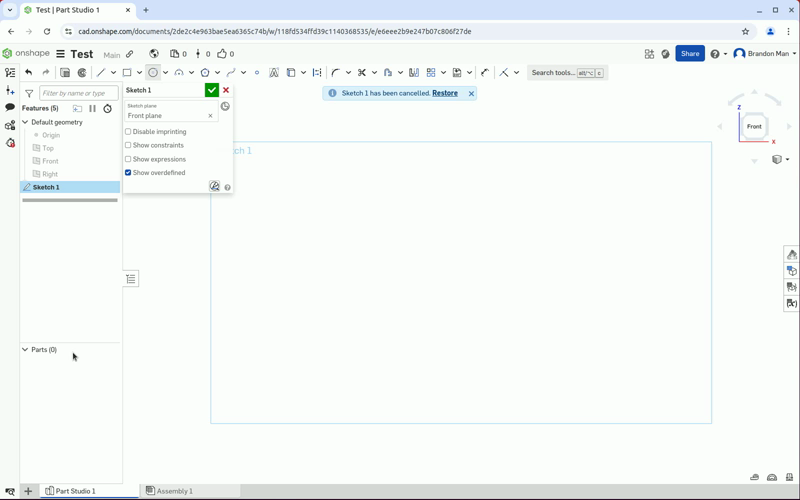
mouse_move(461, 282)
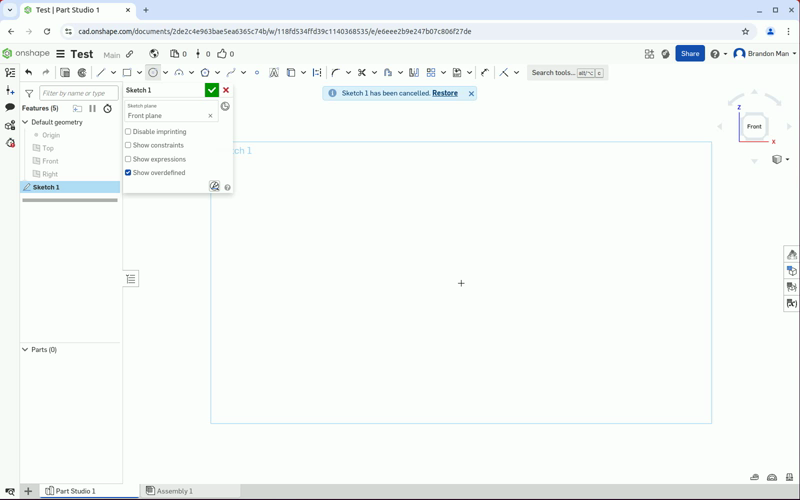
click(461, 282)
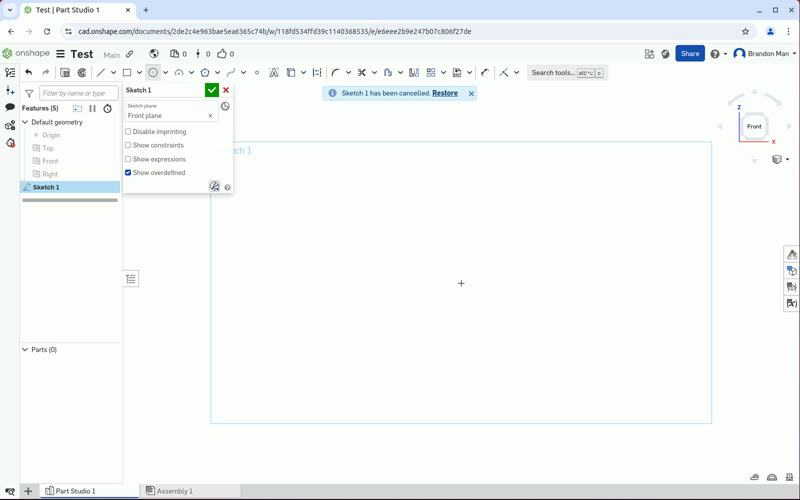
key_up(shift)
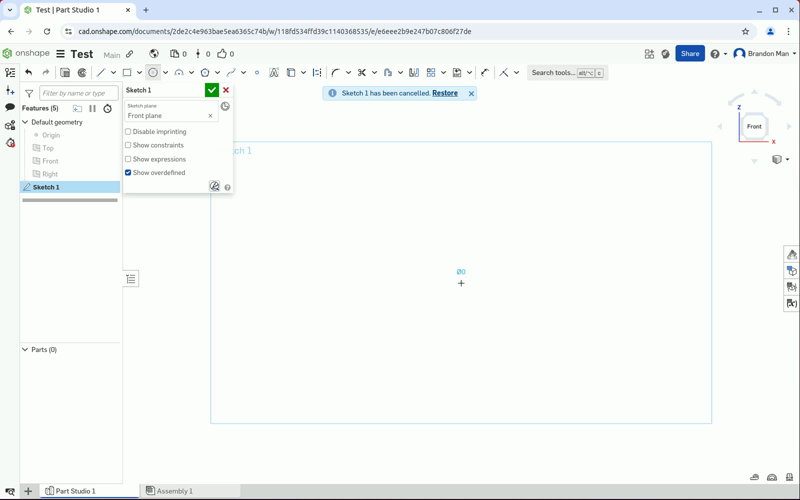
mouse_move(507, 282)
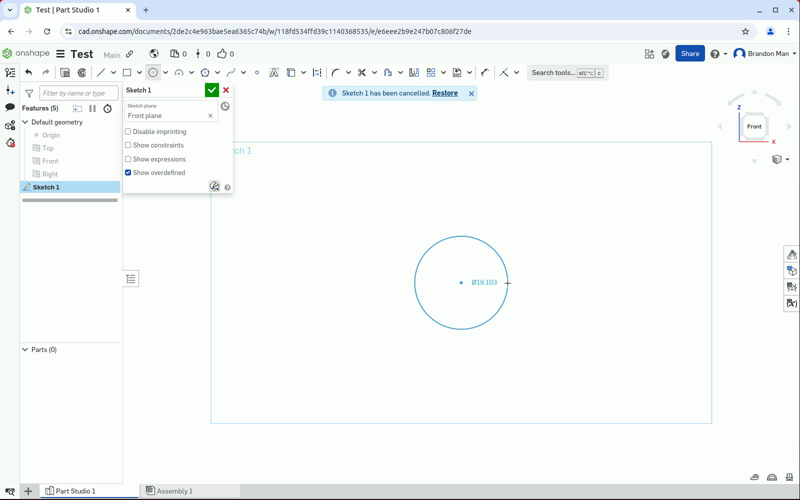
click(507, 282)
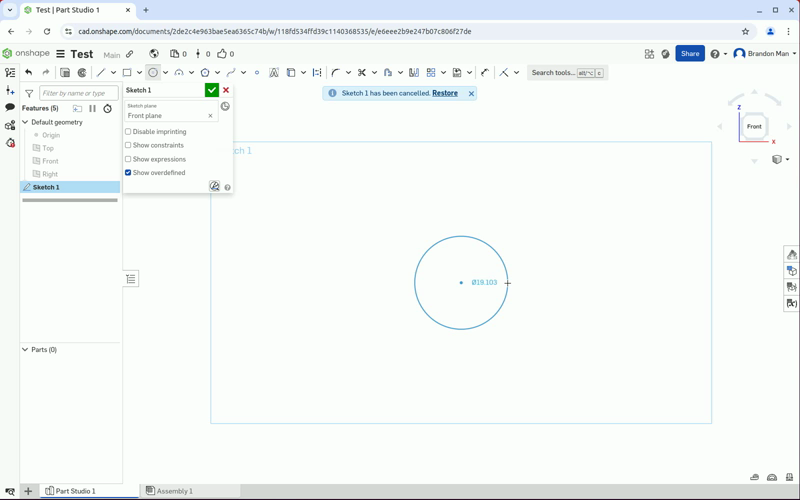
key(esc)
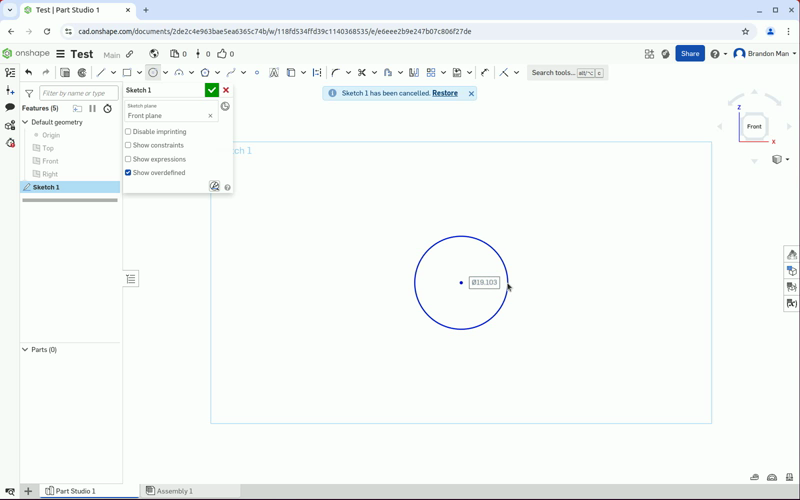
key(c)
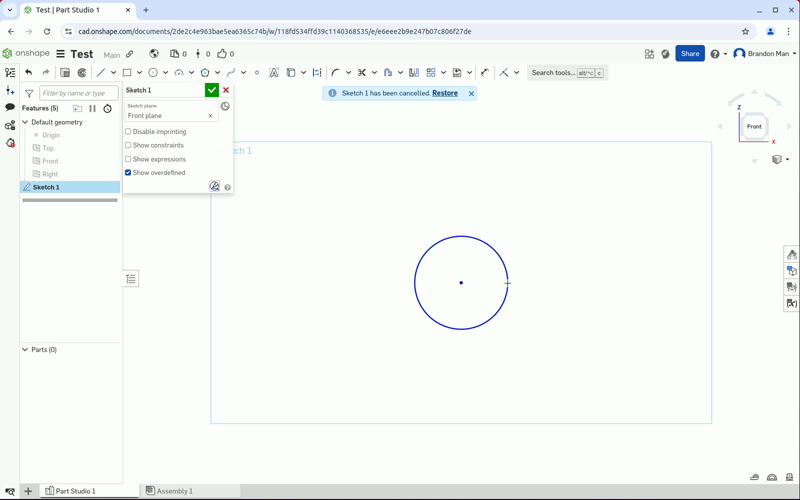
key_down(shift)
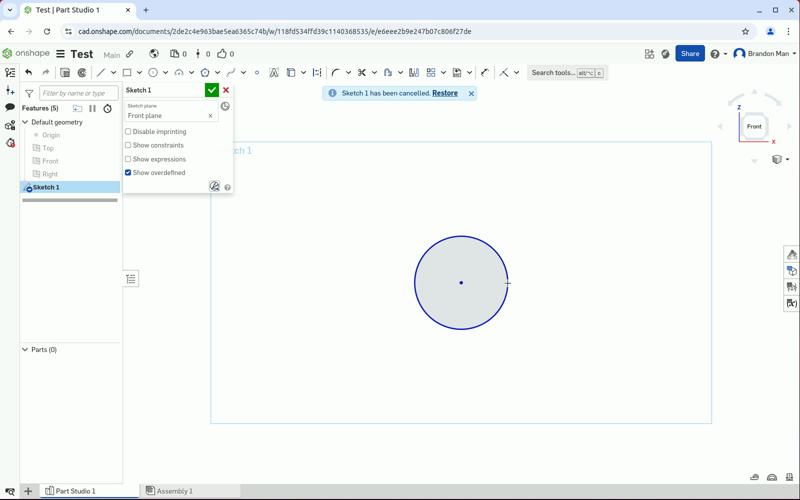
mouse_move(461, 282)
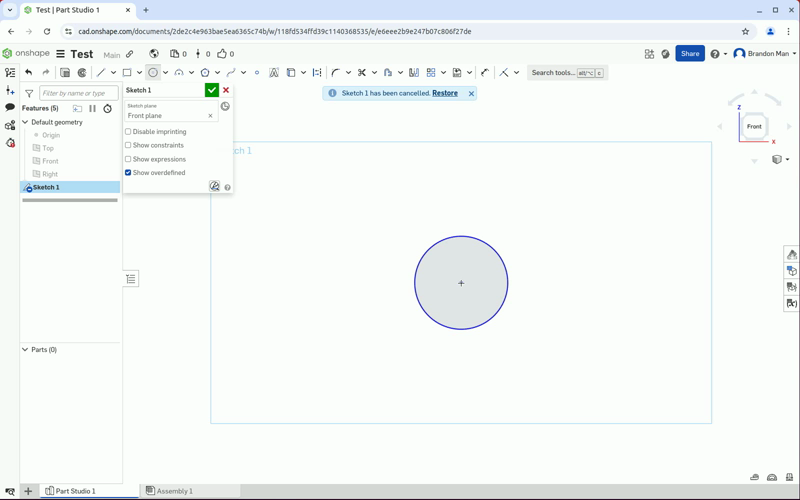
click(461, 282)
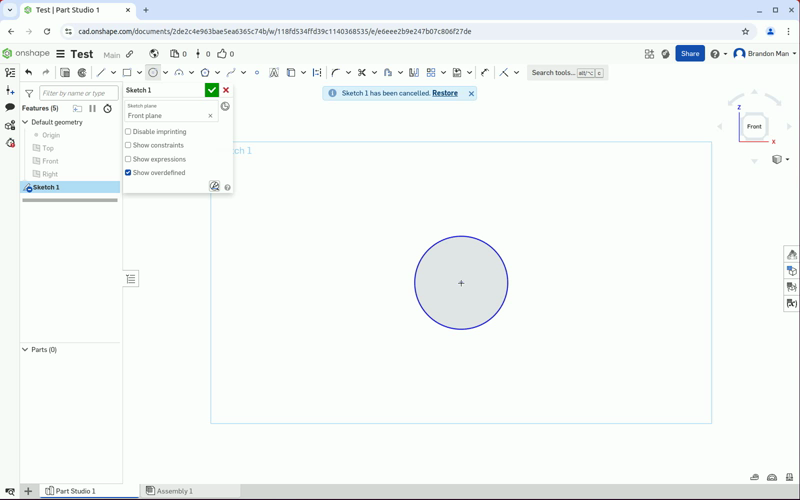
key_up(shift)
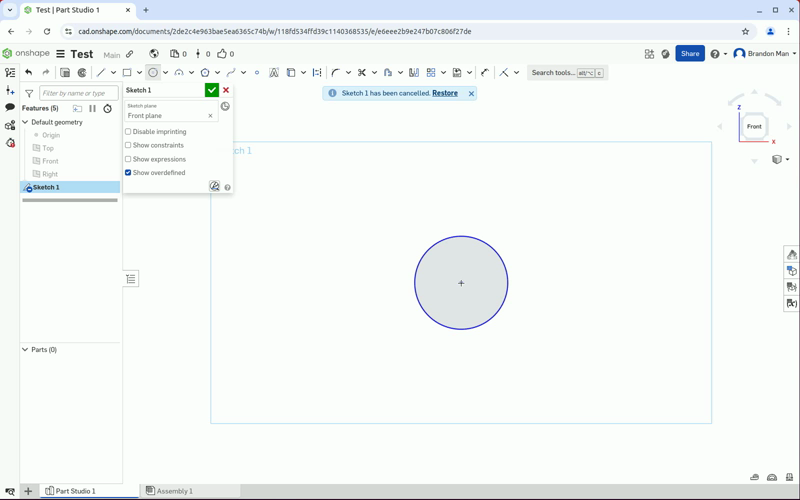
mouse_move(479, 282)
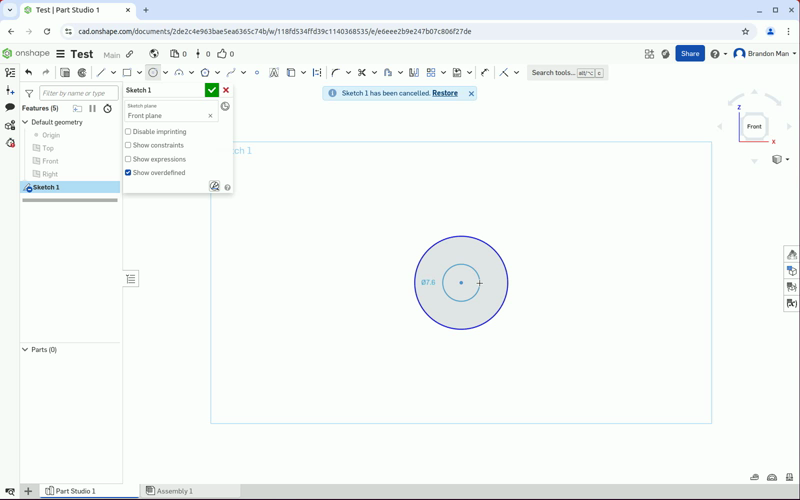
click(479, 282)
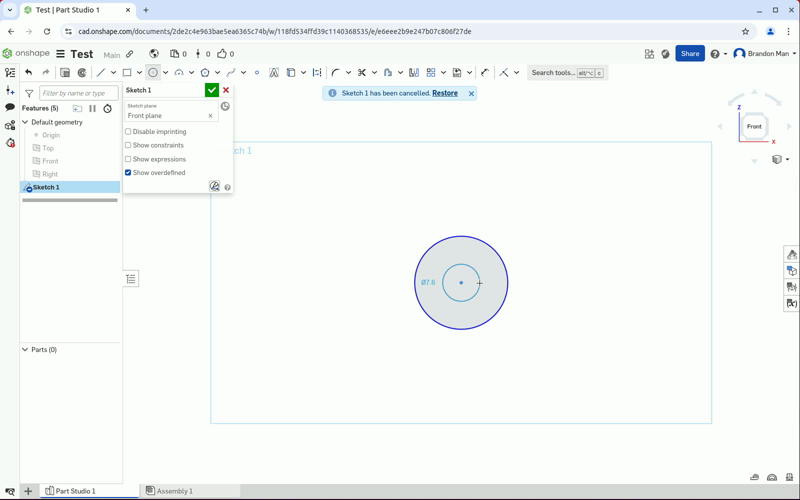
key(esc)
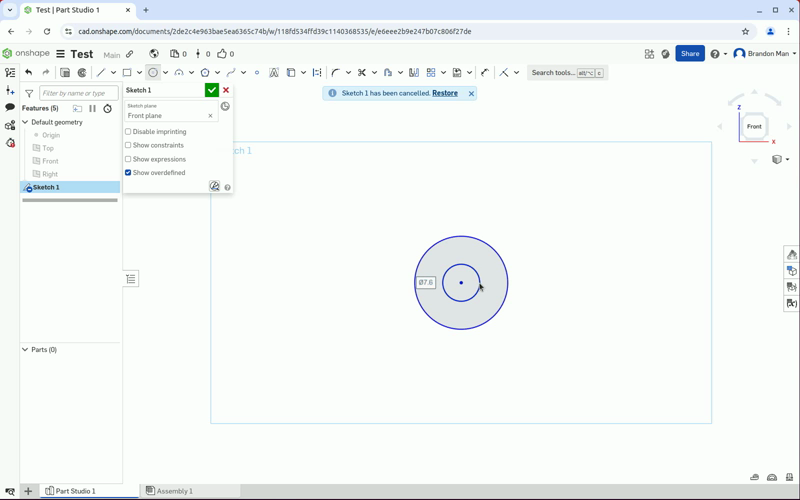
mouse_move(465, 254)
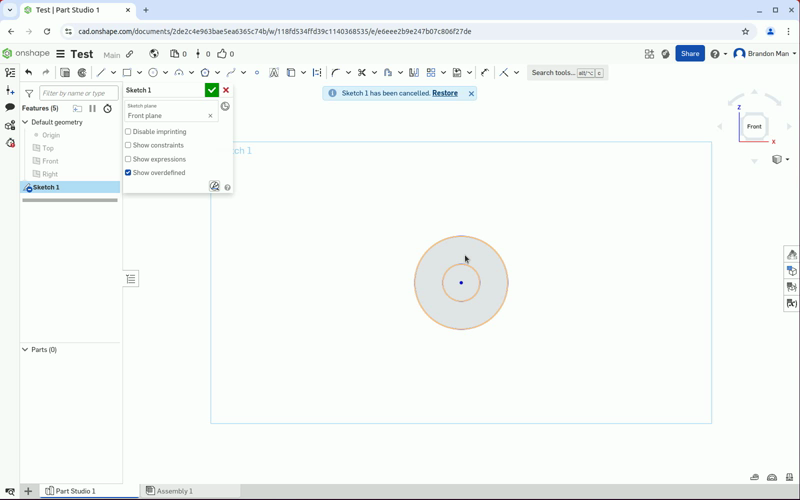
click(465, 254)
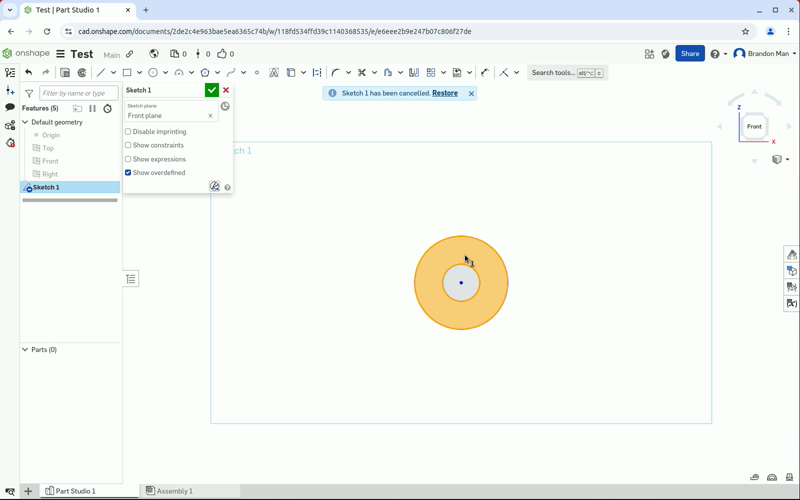
mouse_move(73, 352)
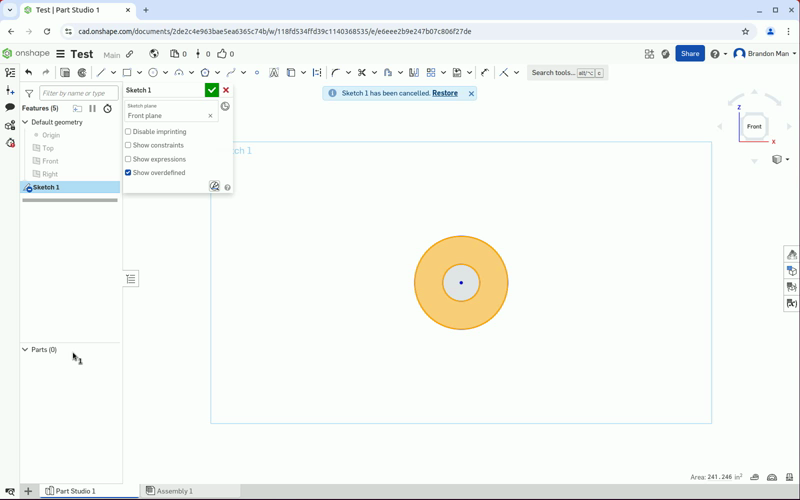
key(shift+y)
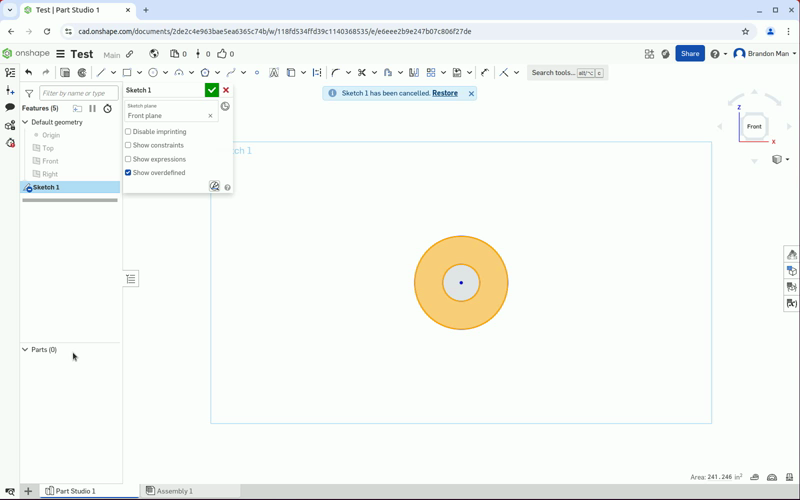
key(shift+e)
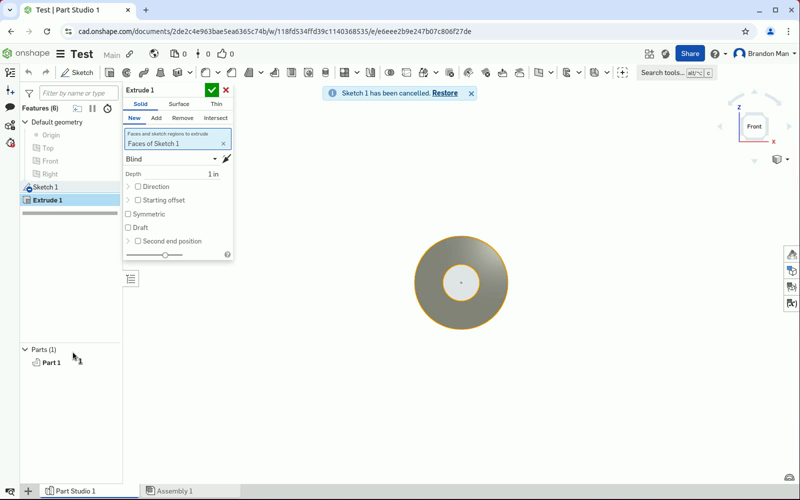
mouse_move(143, 106)
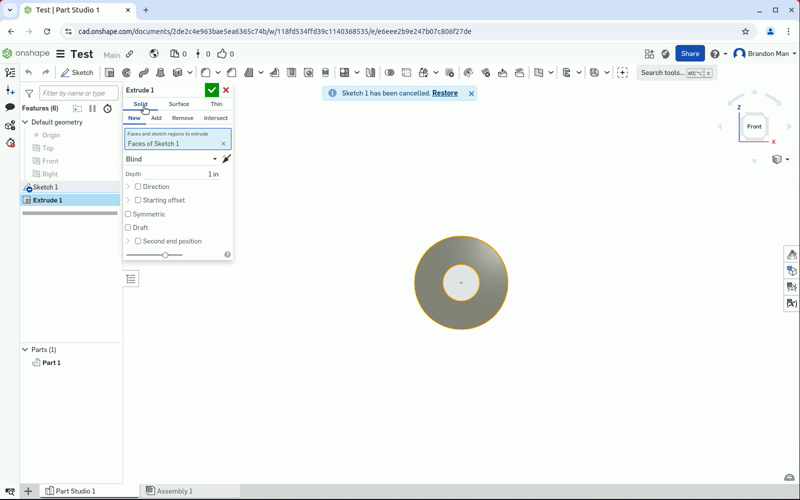
click(143, 106)
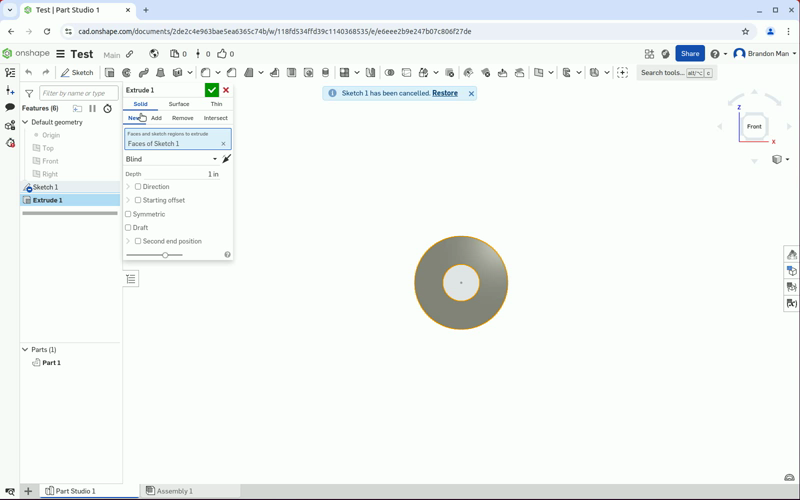
mouse_move(137, 120)
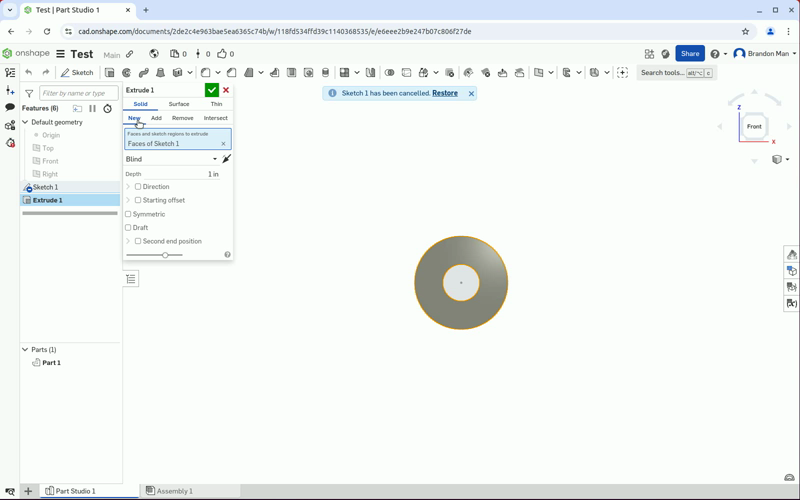
click(137, 120)
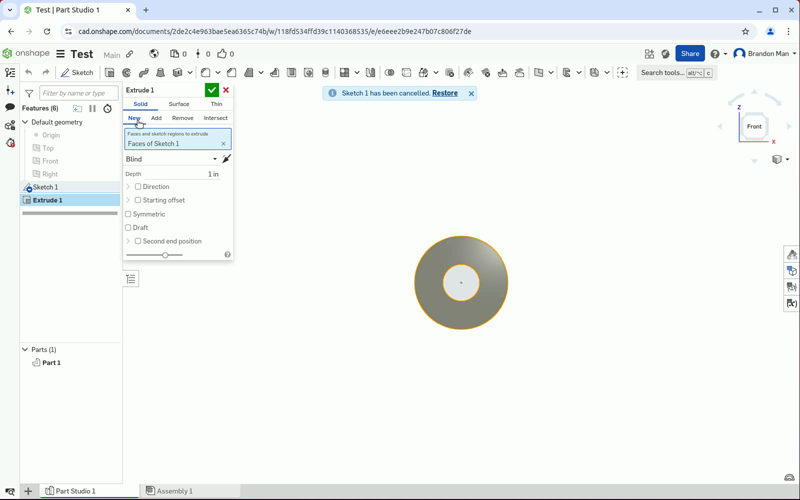
key(tab, 4)
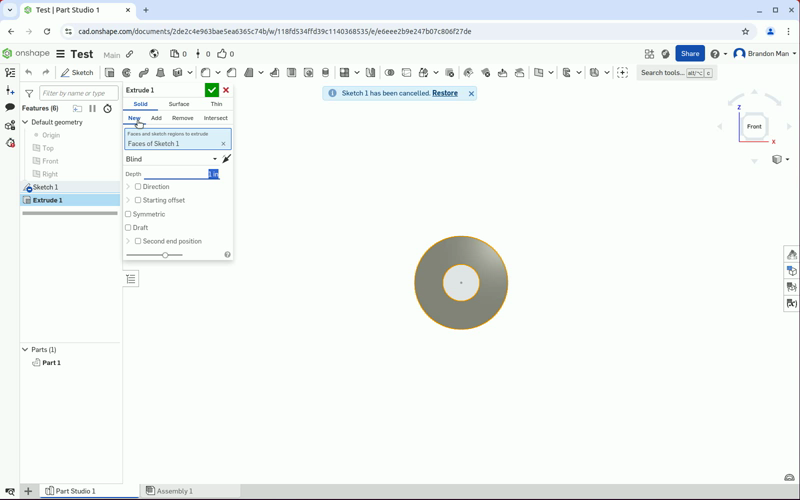
text(2.889)
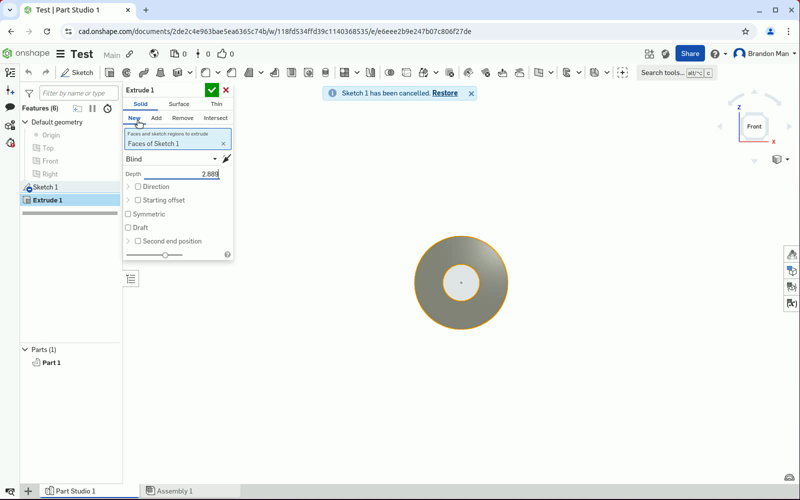
key(enter)
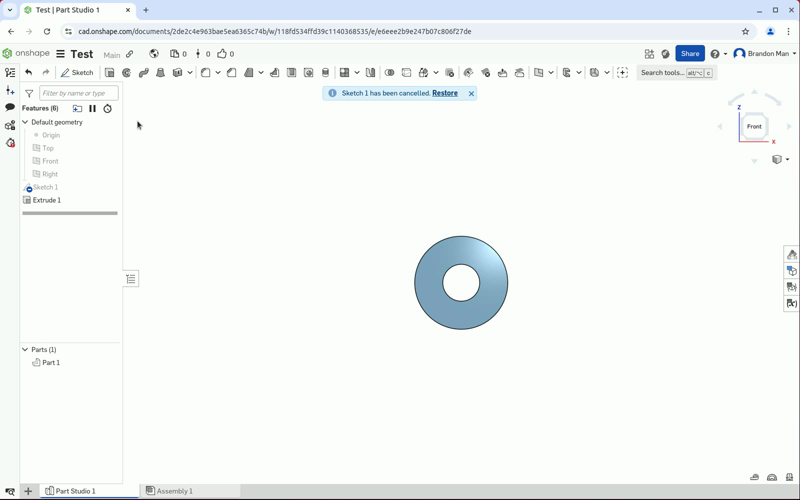
key(shift+h)
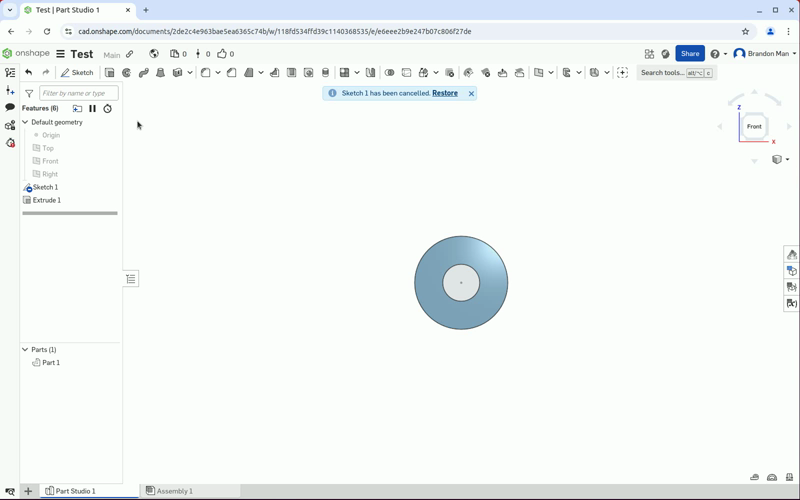
key(shift+h)
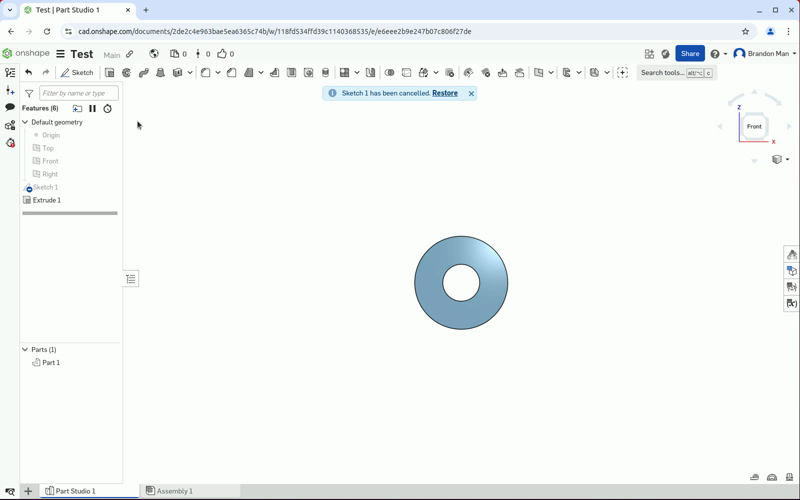
mouse_move(73, 189)
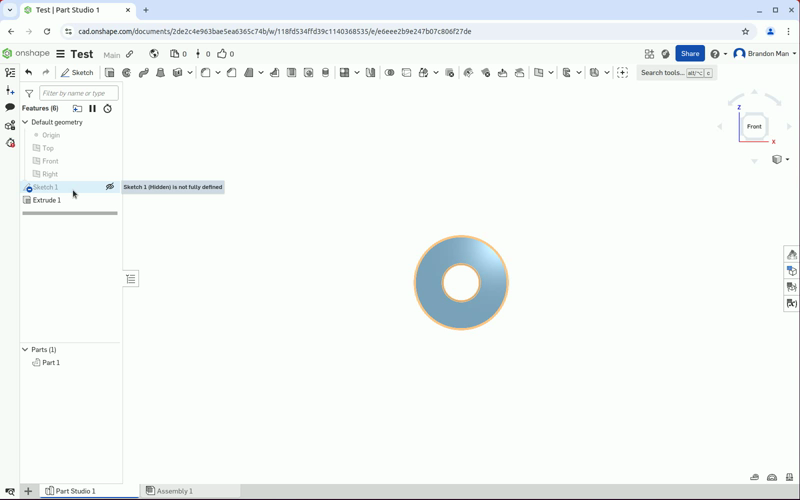
click(73, 189)
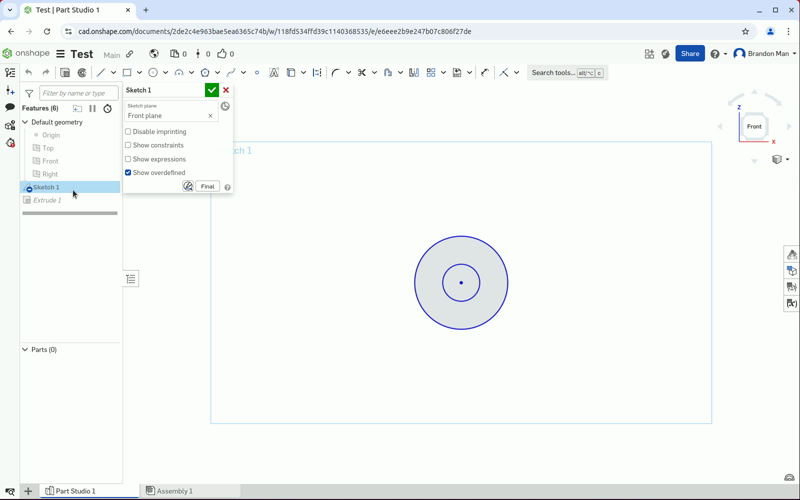
mouse_move(229, 92)
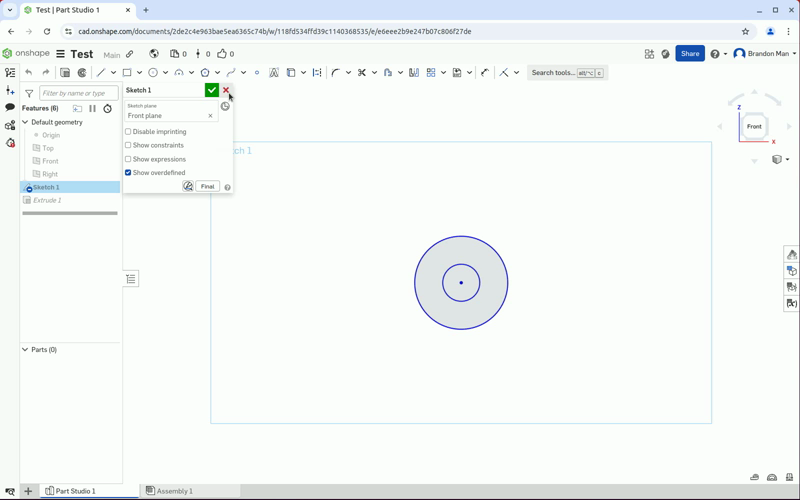
click(229, 92)
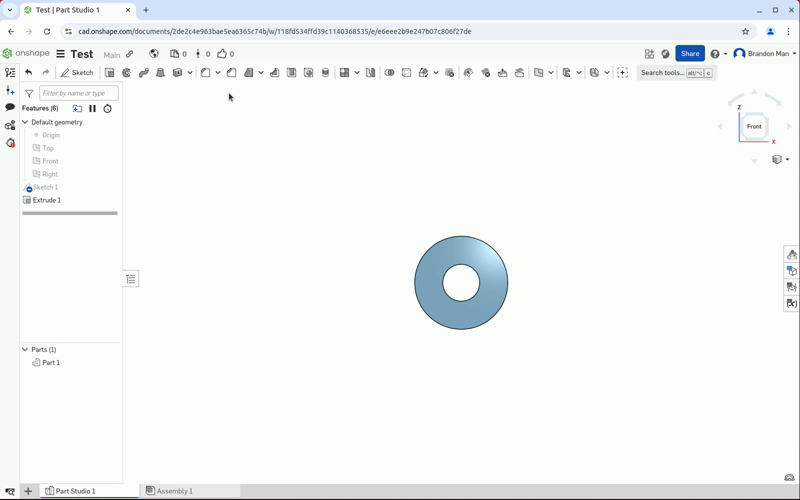
mouse_move(541, 75)
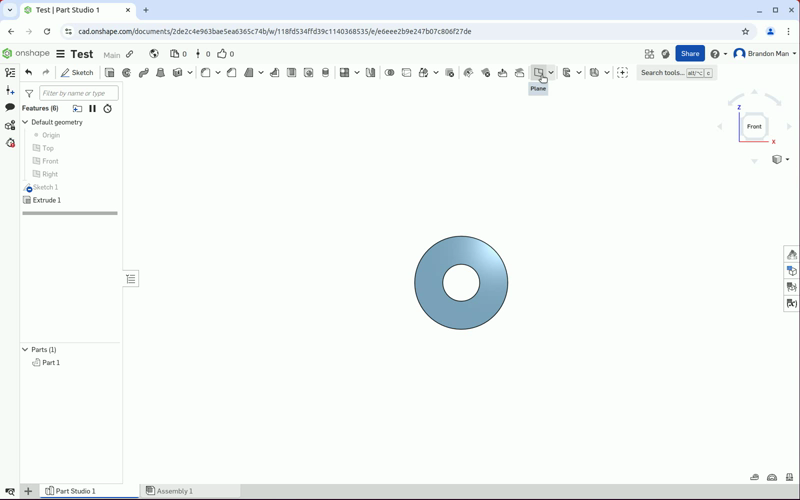
click(541, 75)
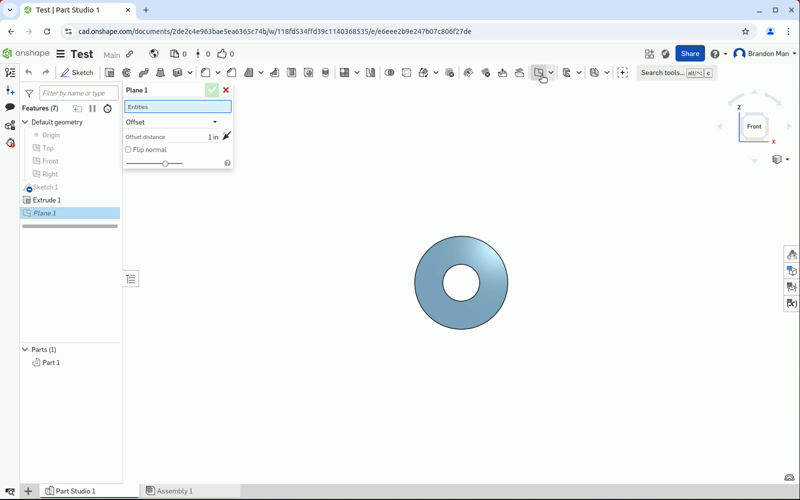
mouse_move(73, 163)
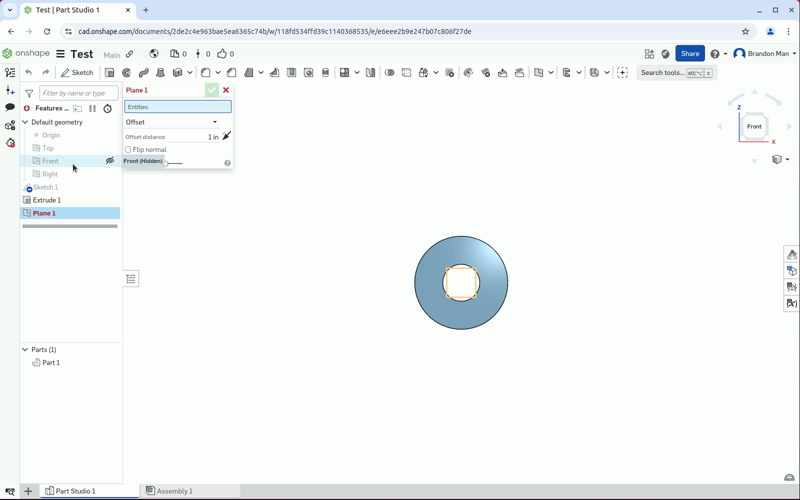
click(73, 163)
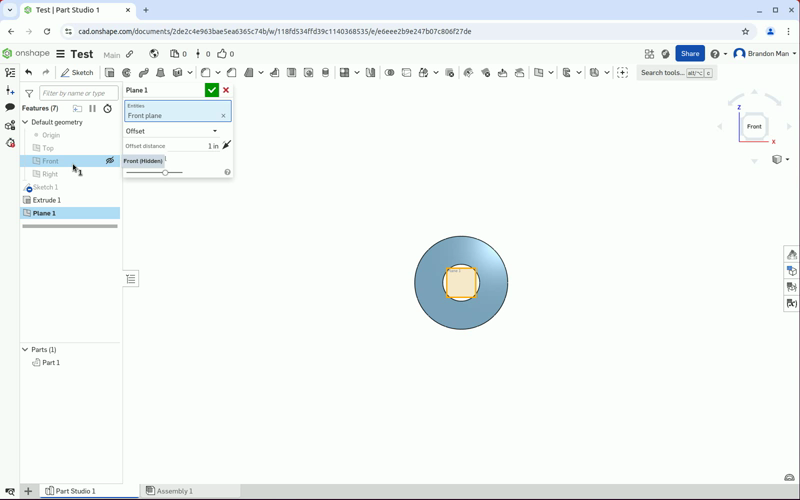
key(tab, 2)
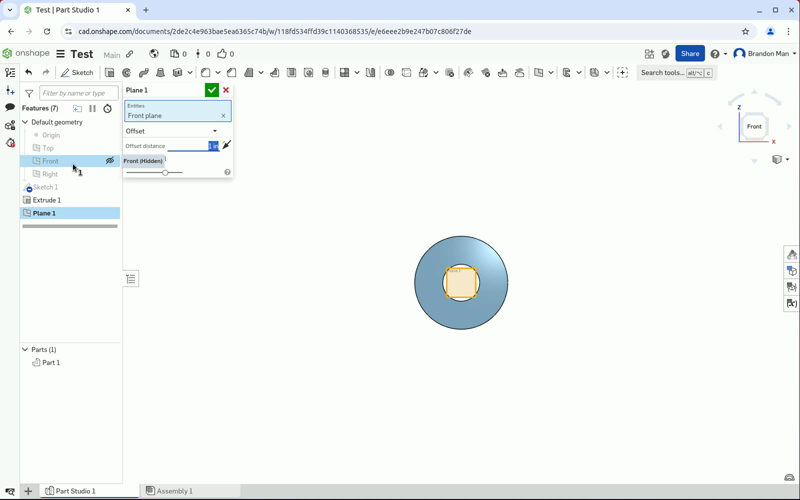
text(2.896)
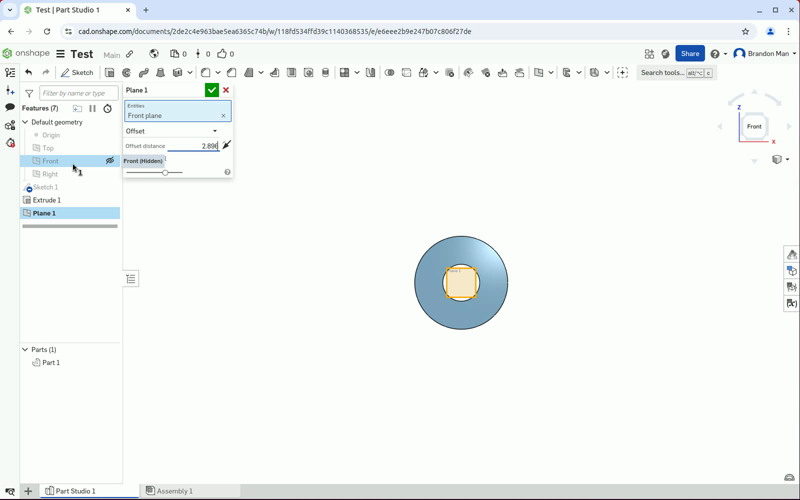
key(enter, 2)
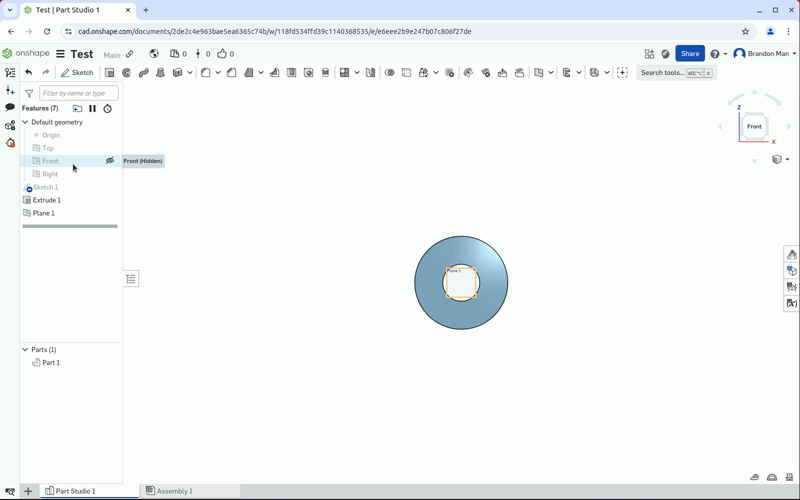
key(shift+s)
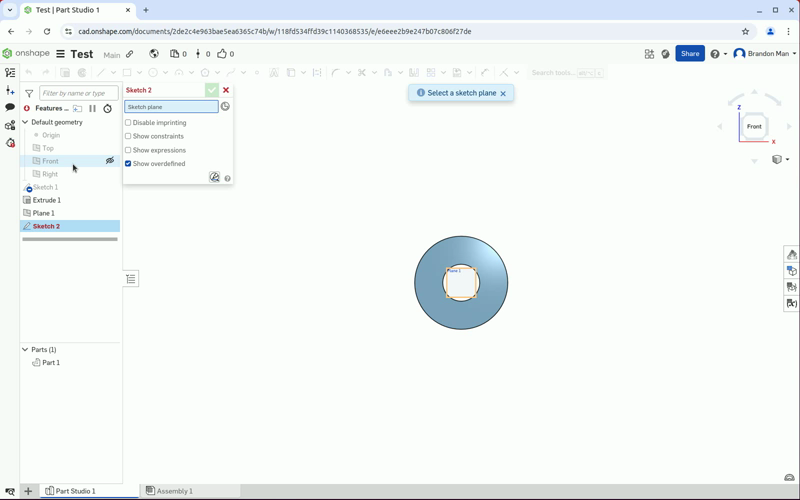
mouse_move(73, 215)
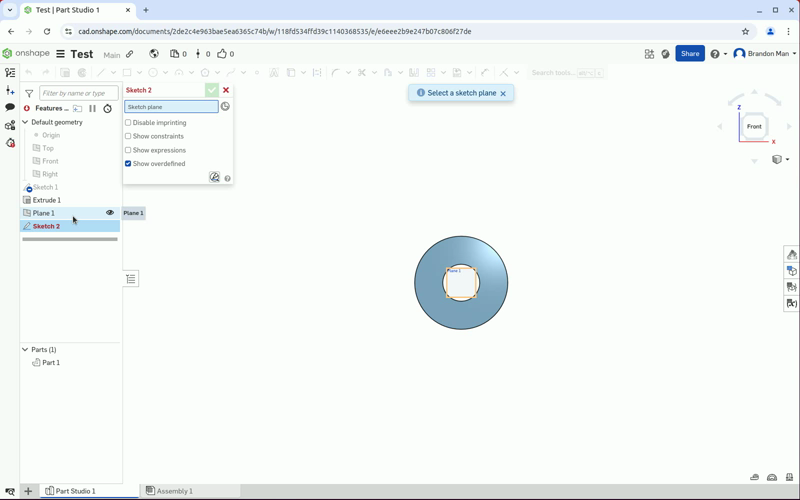
click(73, 215)
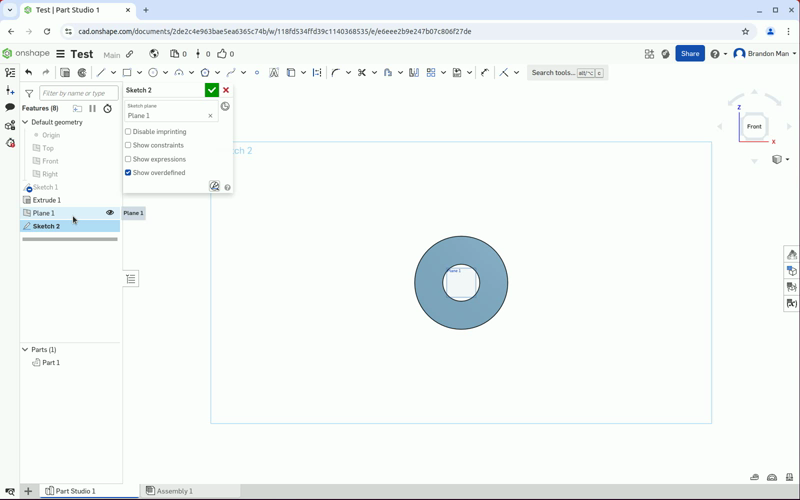
mouse_move(73, 352)
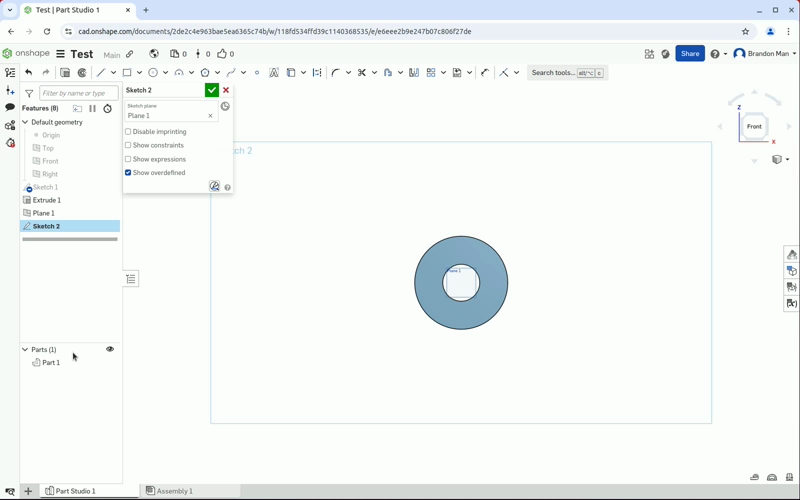
key(y)
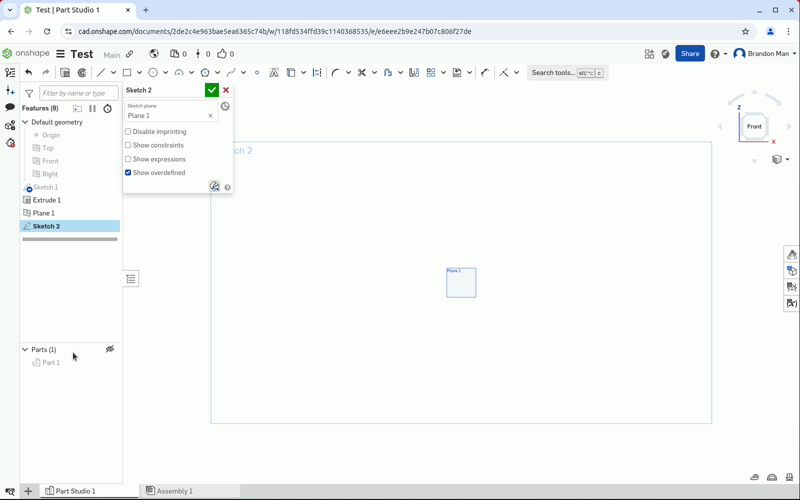
key(c)
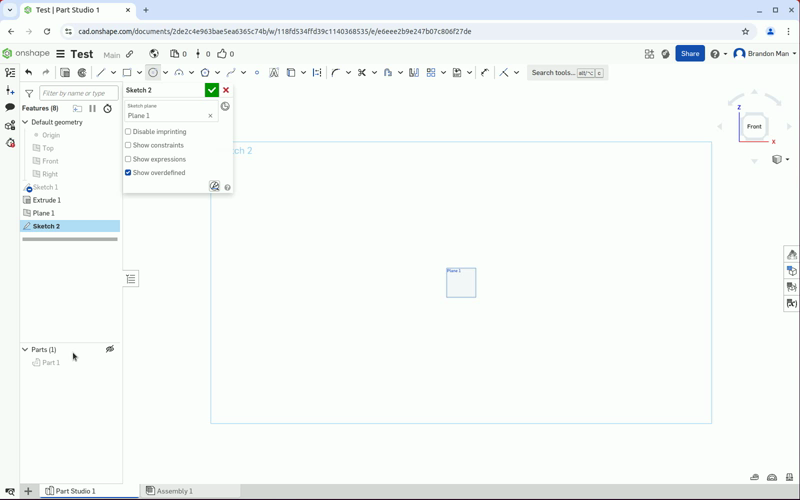
key_down(shift)
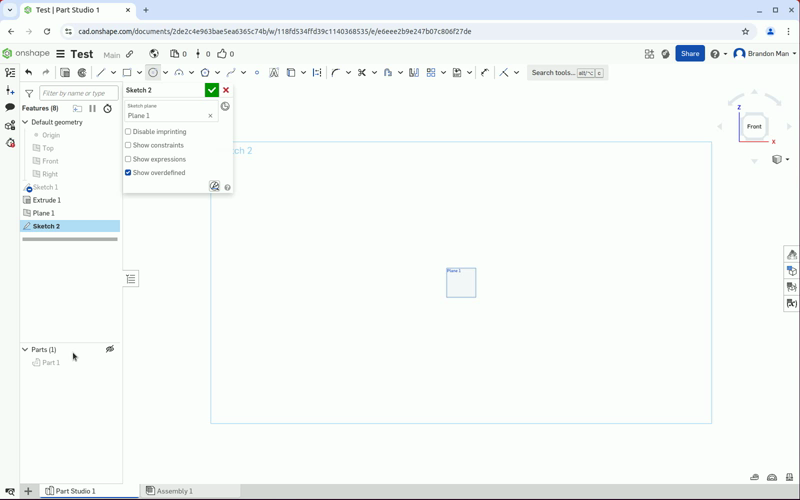
mouse_move(460, 282)
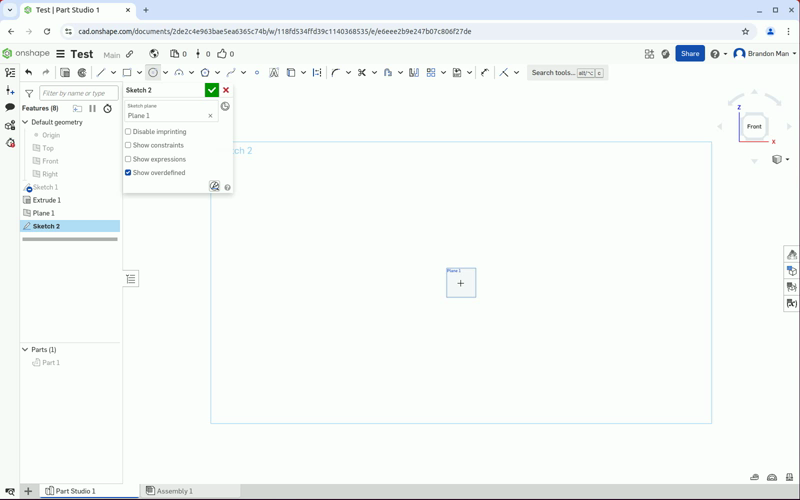
click(460, 282)
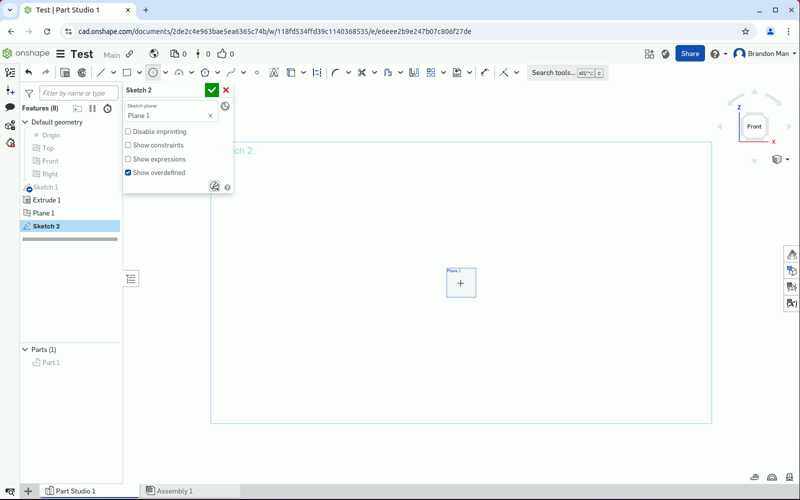
key_up(shift)
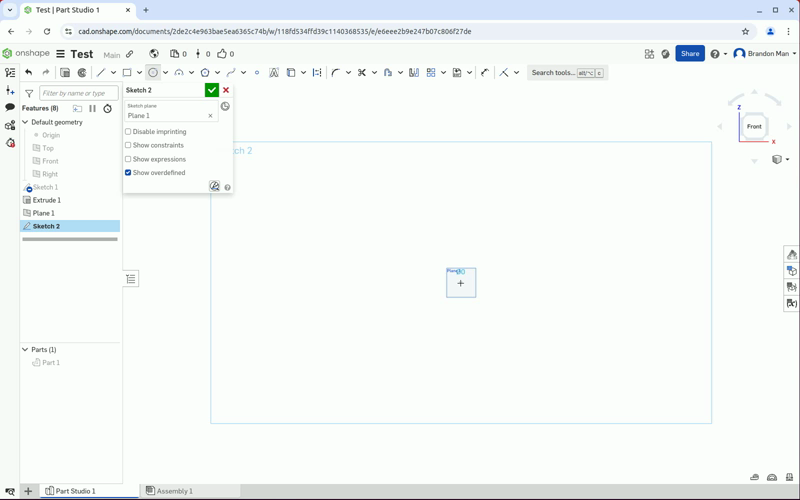
mouse_move(494, 282)
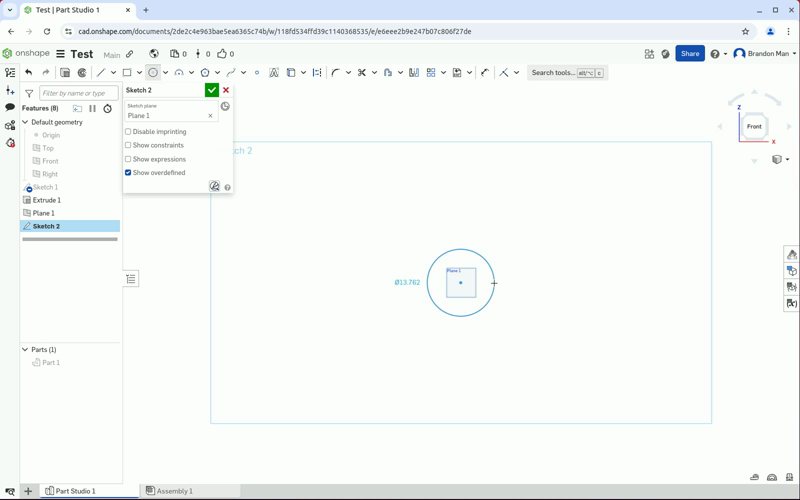
click(494, 282)
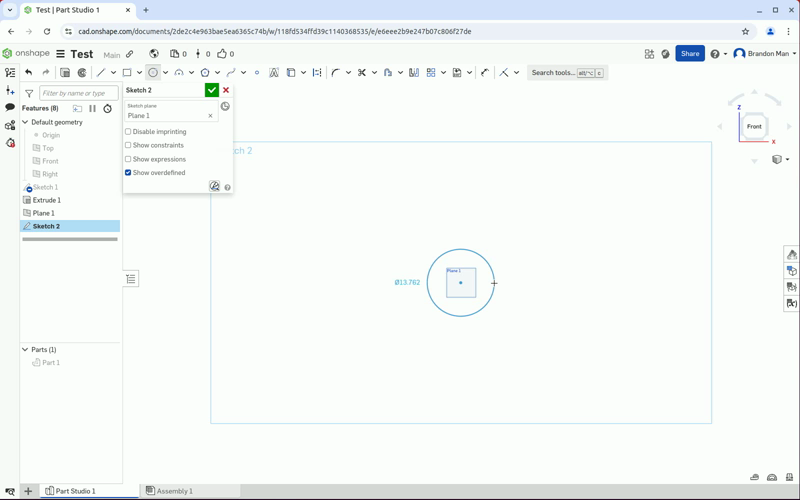
key(esc)
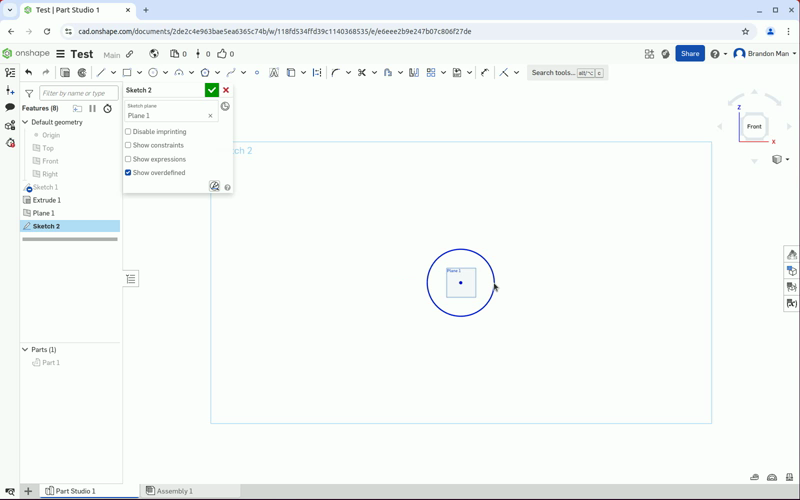
key(c)
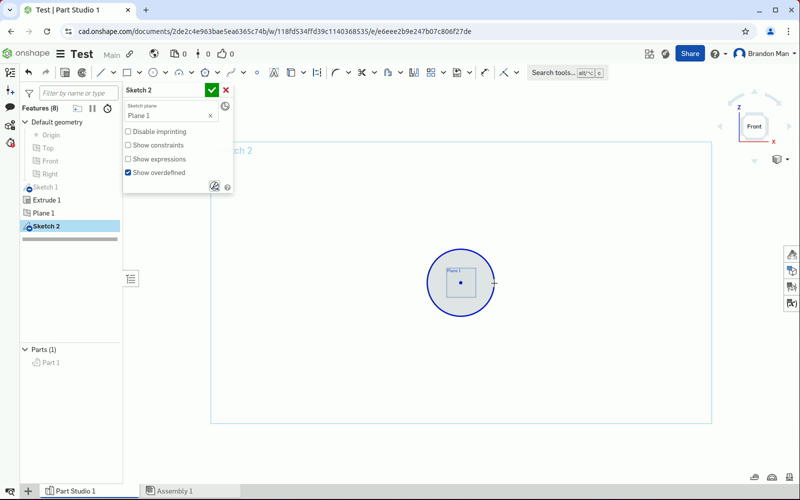
key_down(shift)
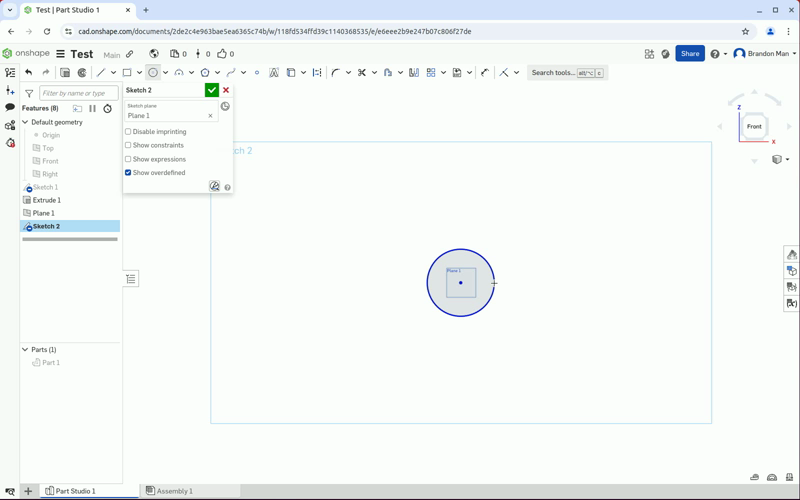
mouse_move(460, 282)
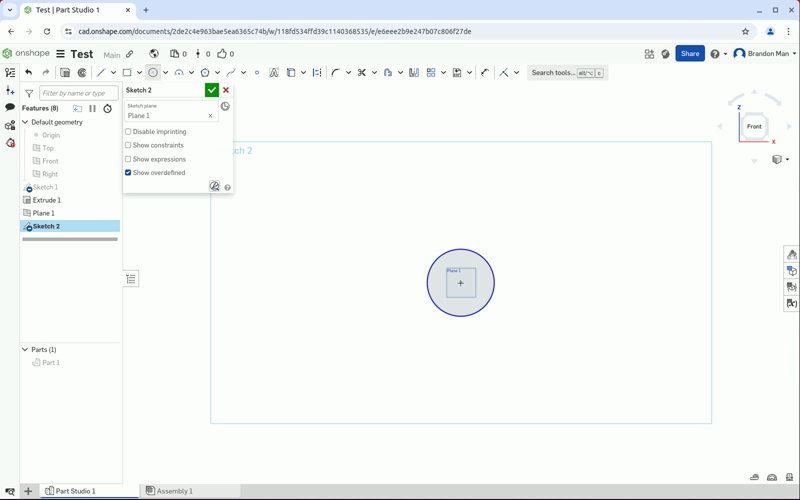
click(460, 282)
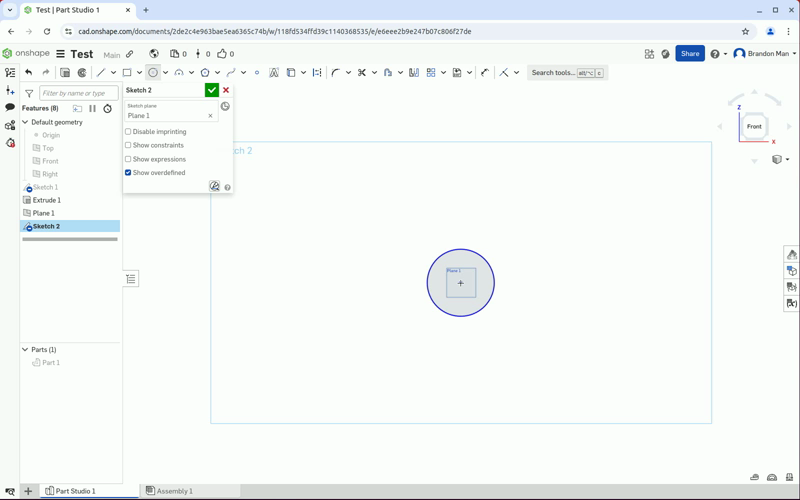
key_up(shift)
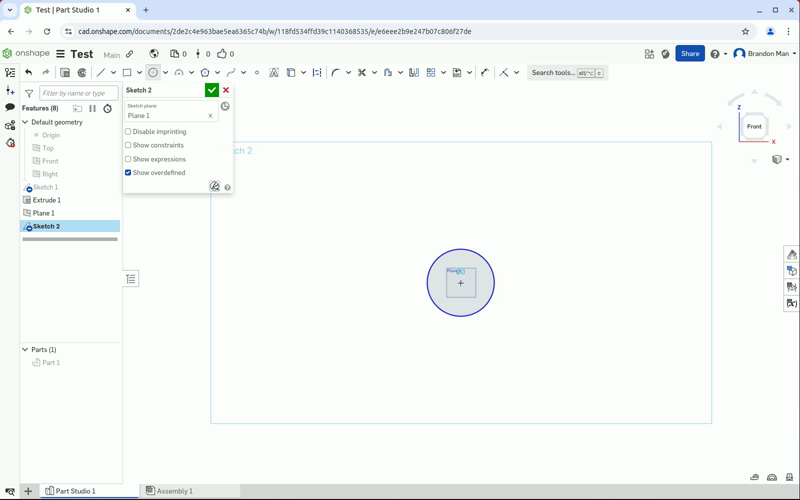
mouse_move(479, 282)
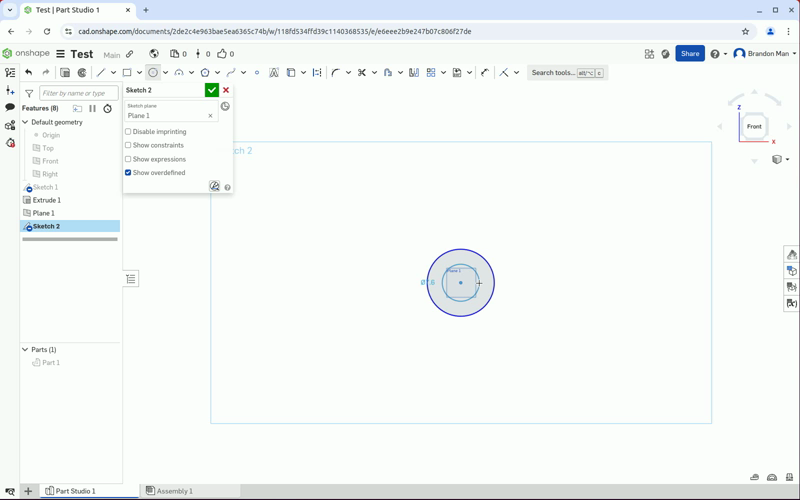
click(479, 282)
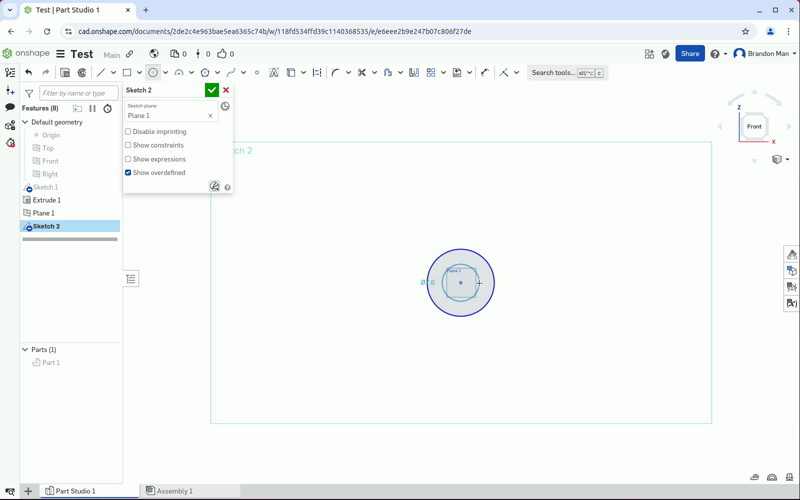
key(esc)
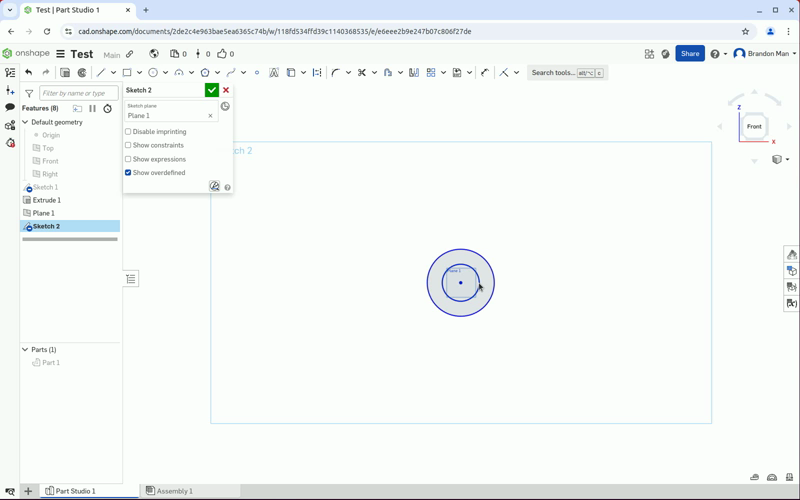
mouse_move(453, 257)
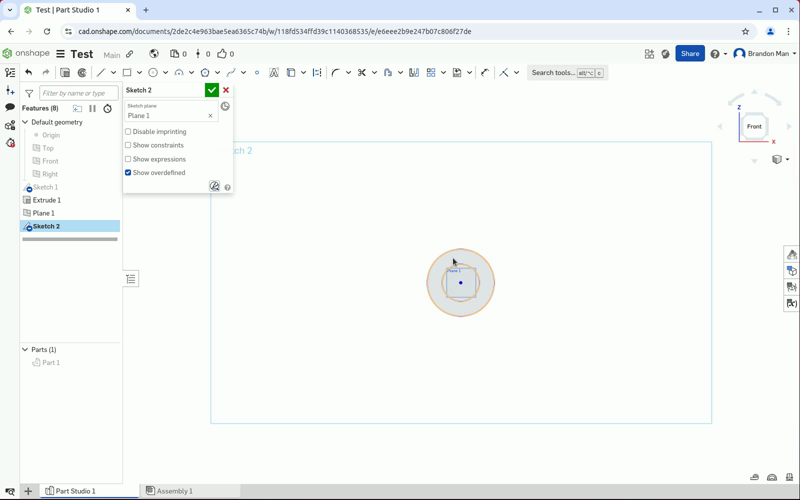
click(453, 257)
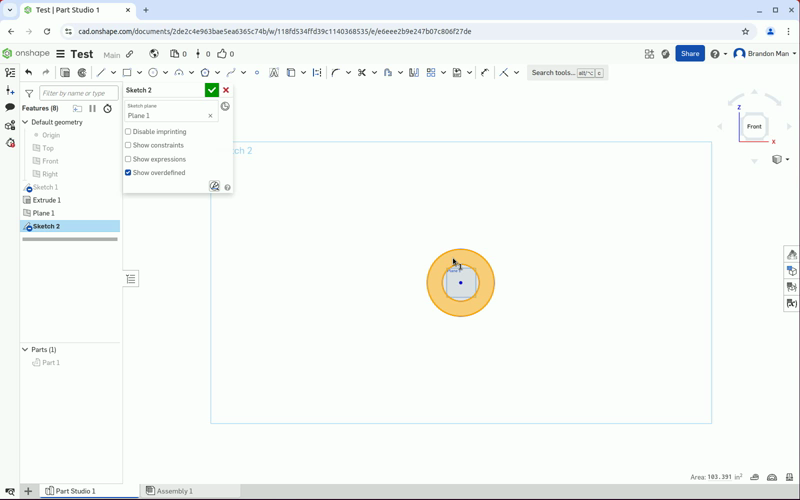
mouse_move(73, 352)
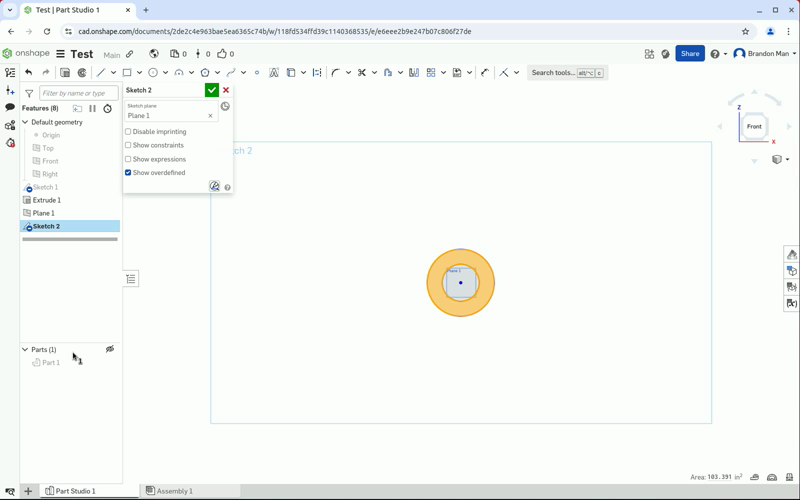
key(shift+y)
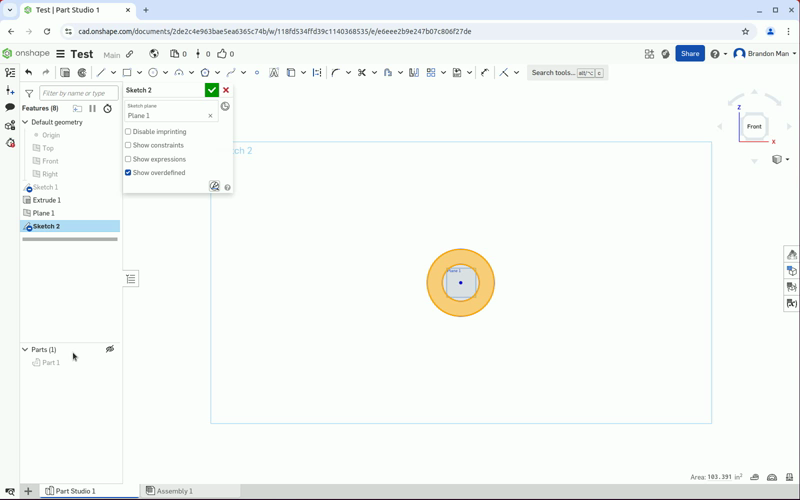
key(shift+e)
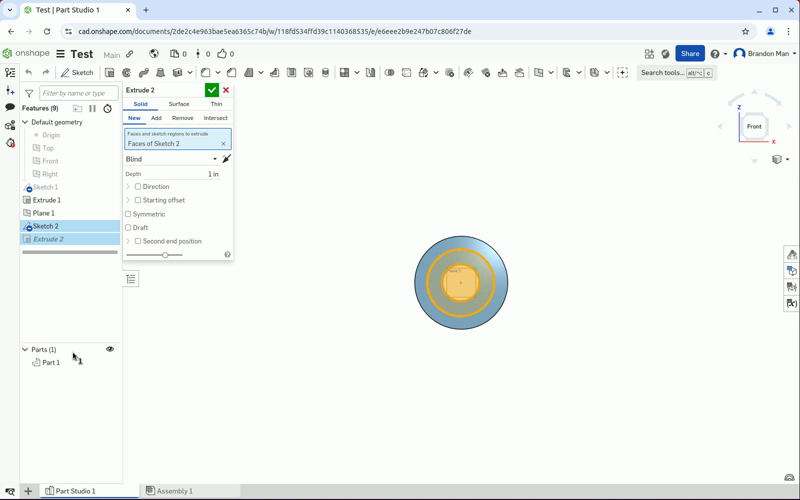
mouse_move(143, 106)
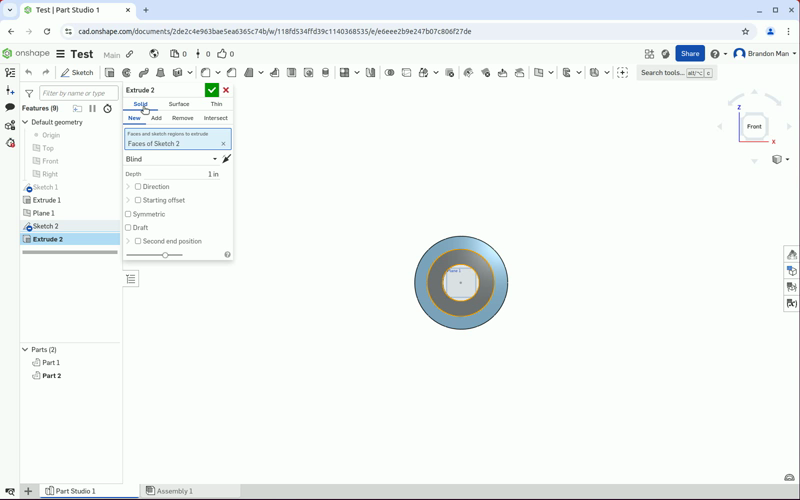
click(143, 106)
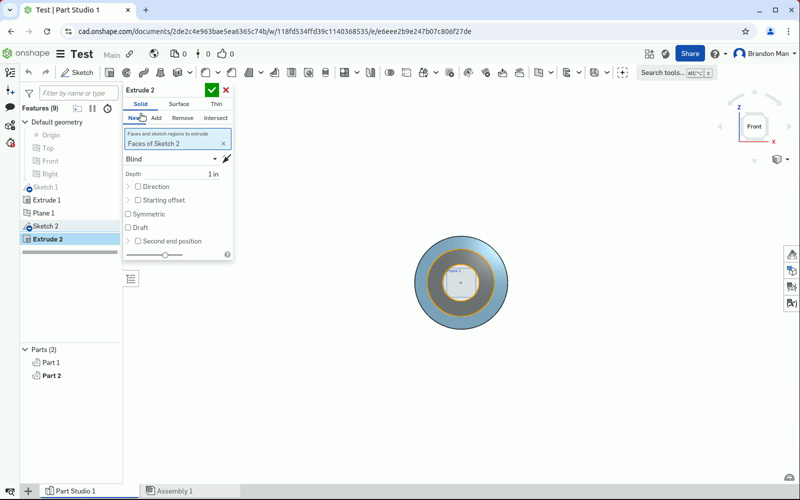
mouse_move(137, 120)
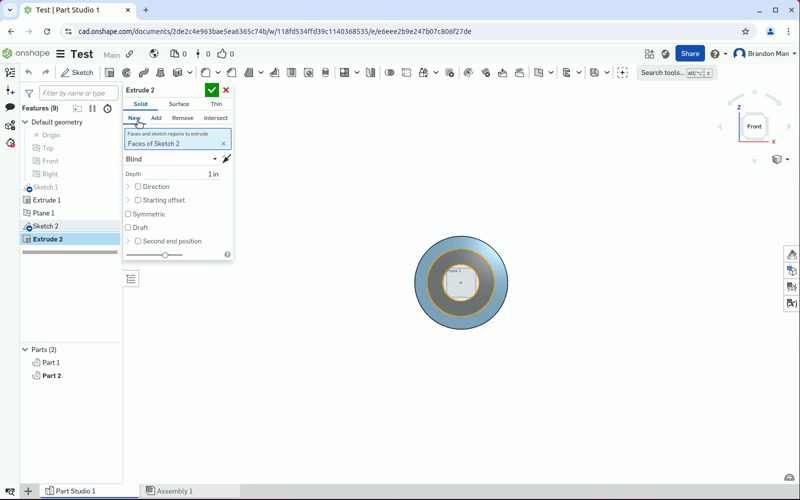
click(137, 120)
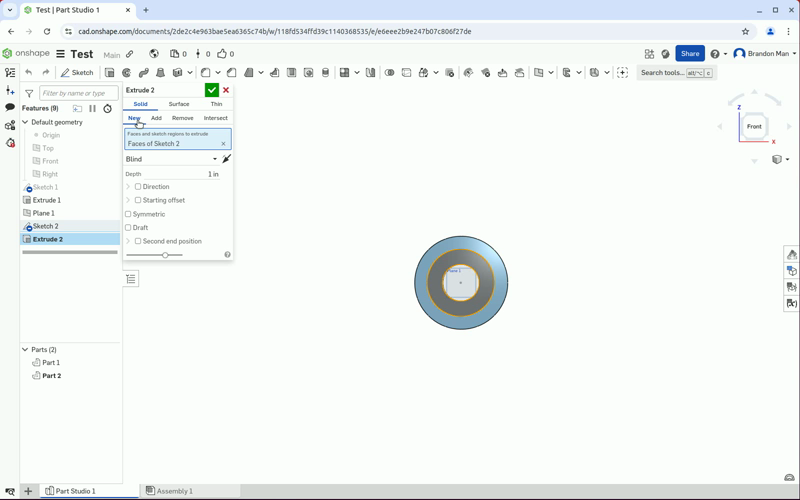
key(tab, 4)
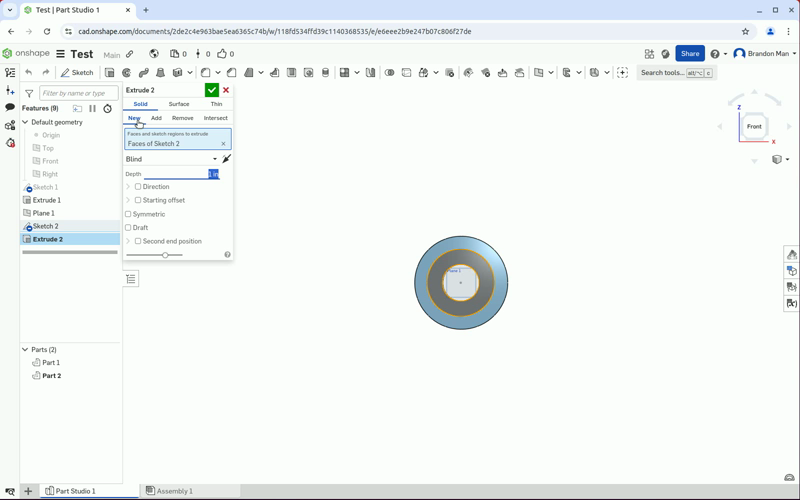
text(1.204)
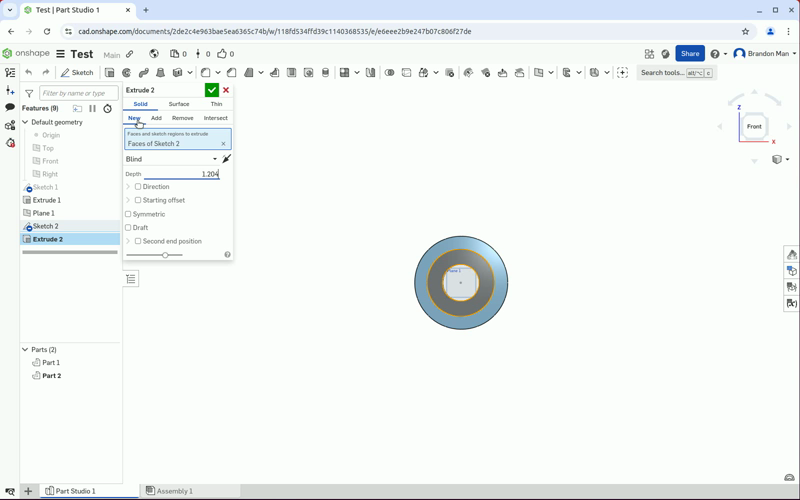
key(enter)
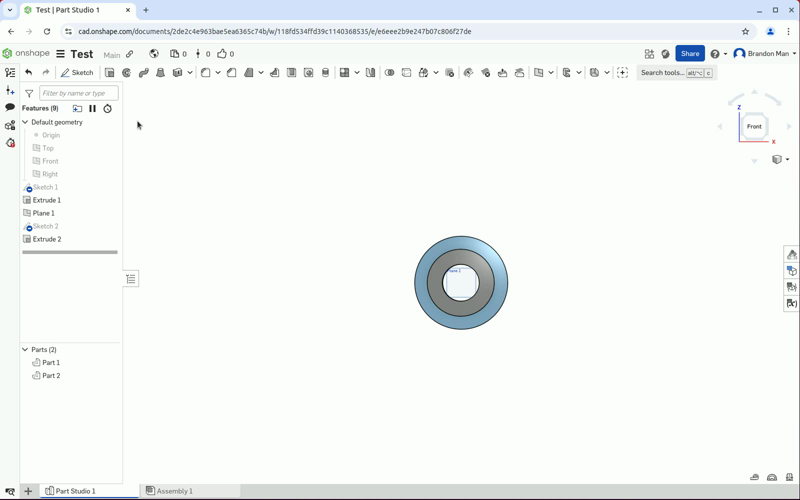
key(shift+h)
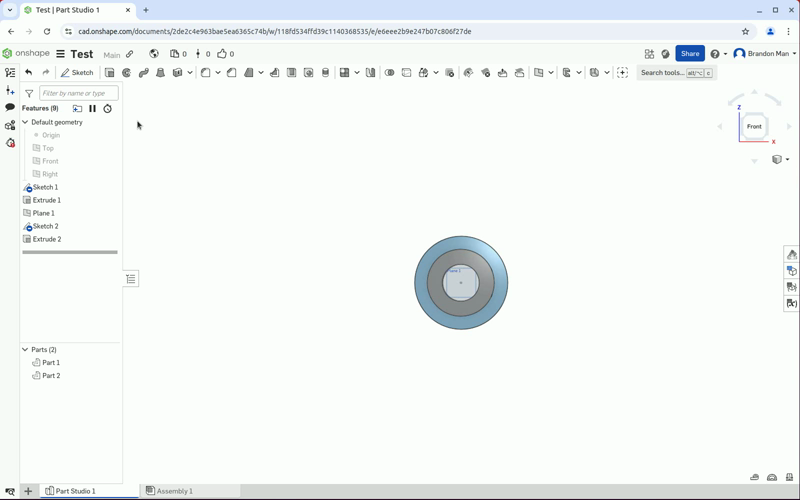
key(shift+h)
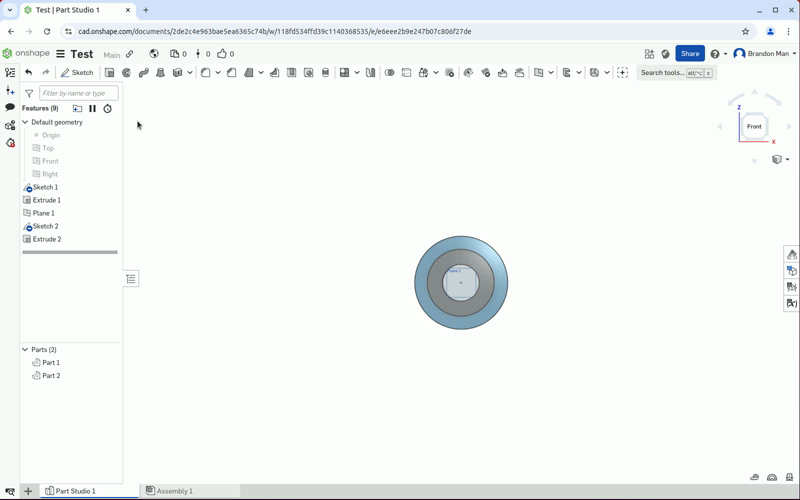
key(shift+7)
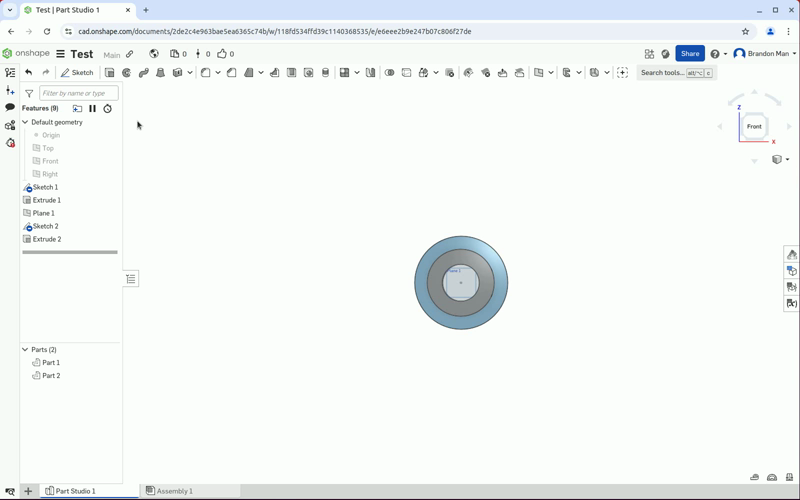
key(left, 2)
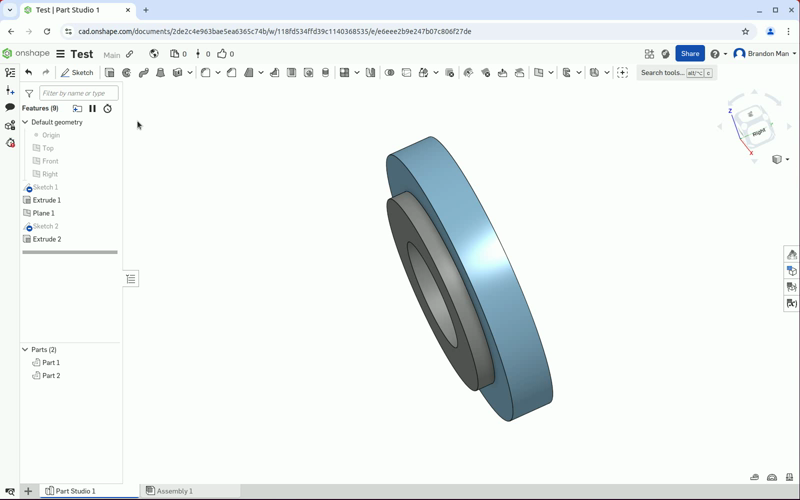
key(down, 2)
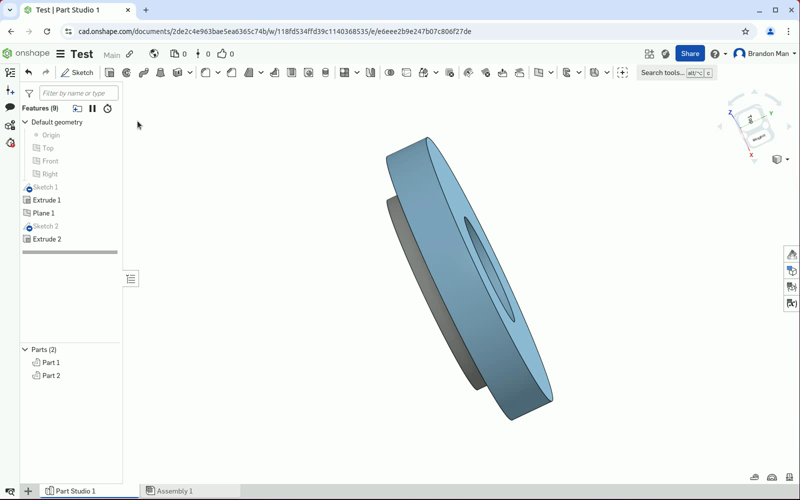
key(up, 2)
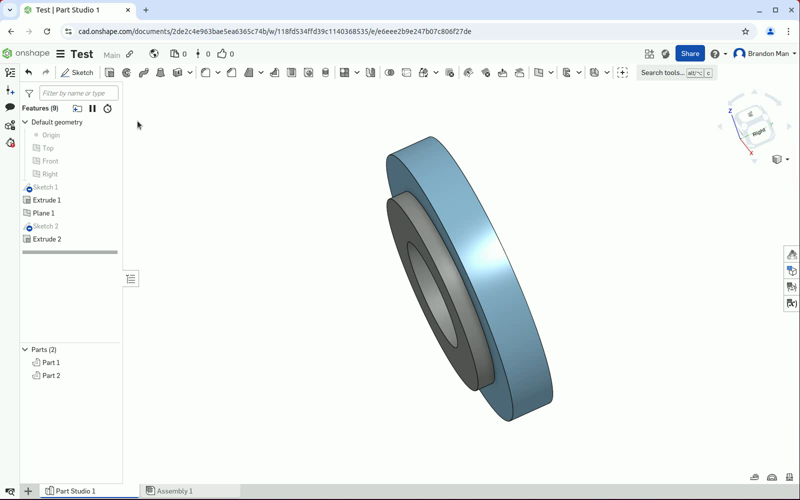
key(right, 2)
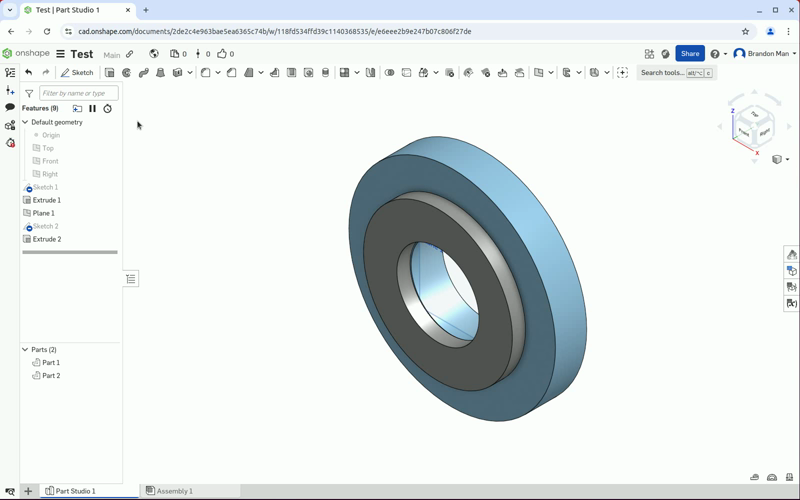
mouse_move(73, 189)
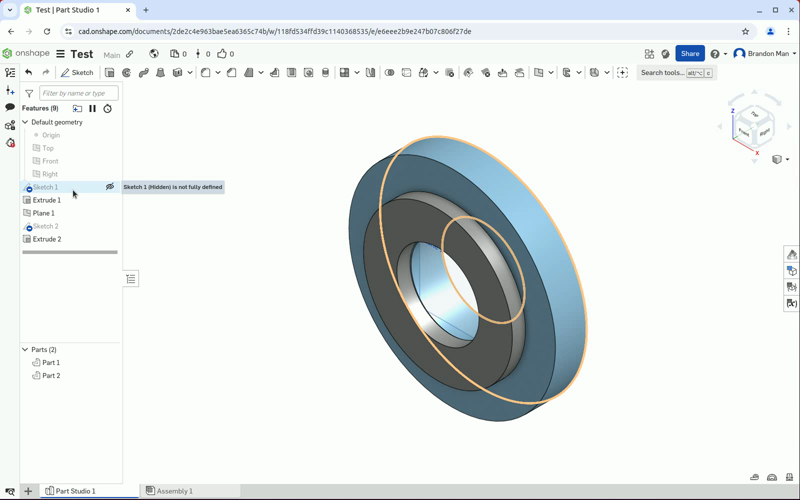
click(73, 189)